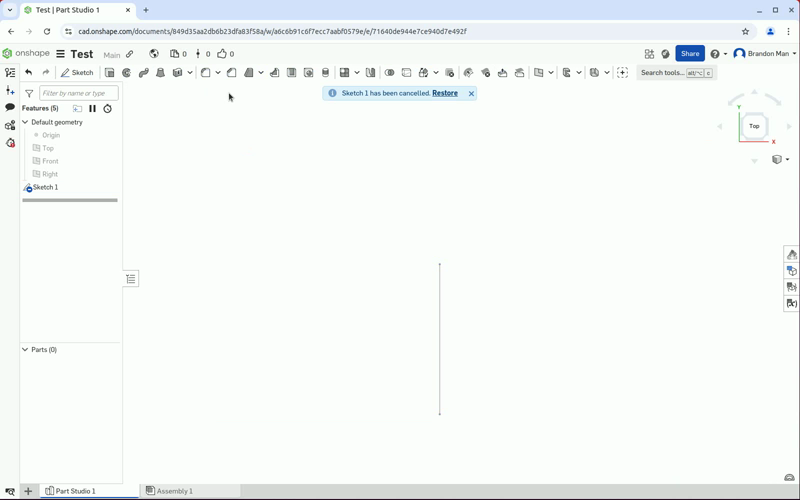
key(shift+h)
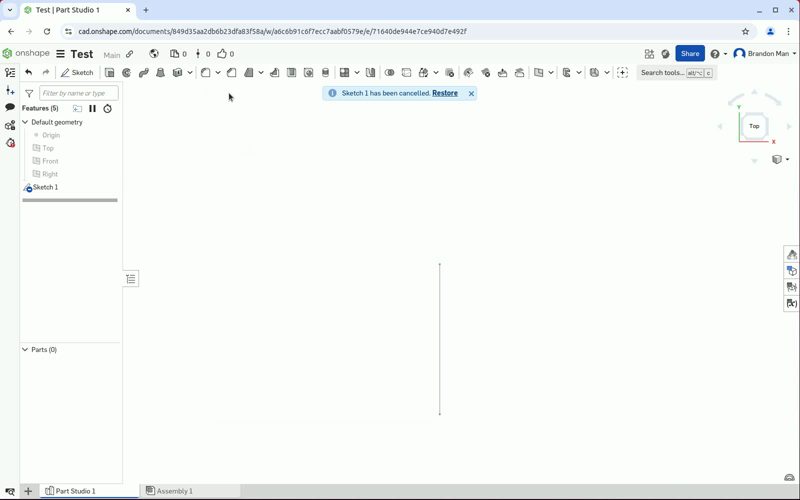
key(shift+s)
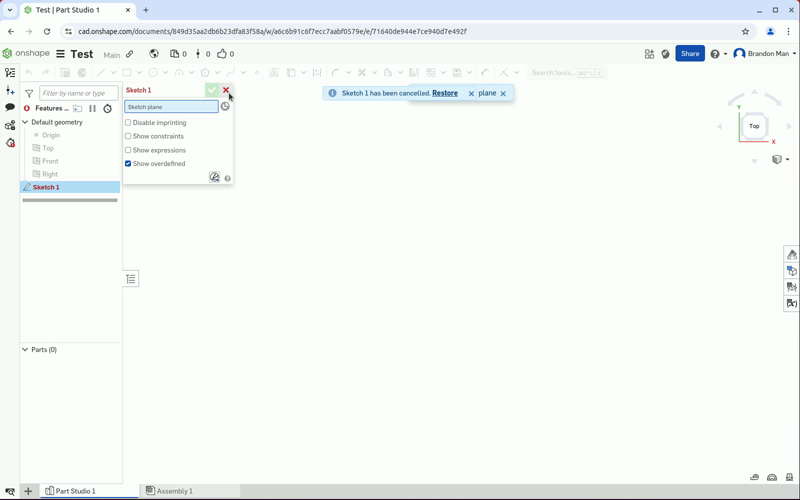
mouse_move(73, 150)
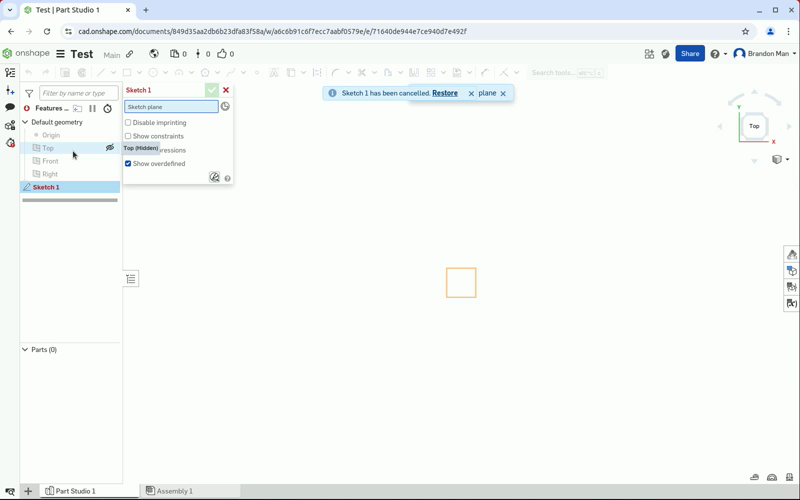
click(73, 150)
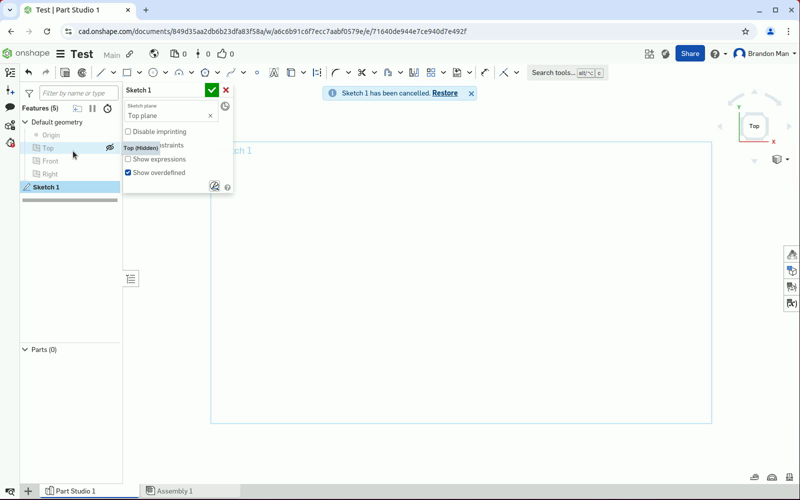
mouse_move(73, 352)
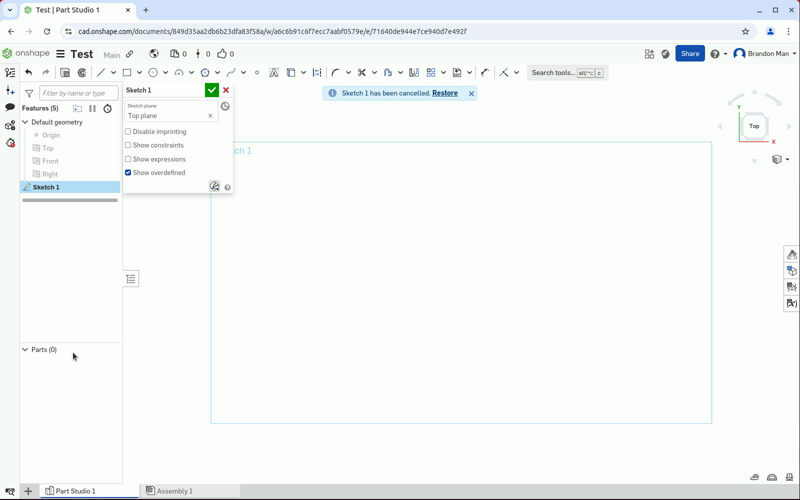
key(y)
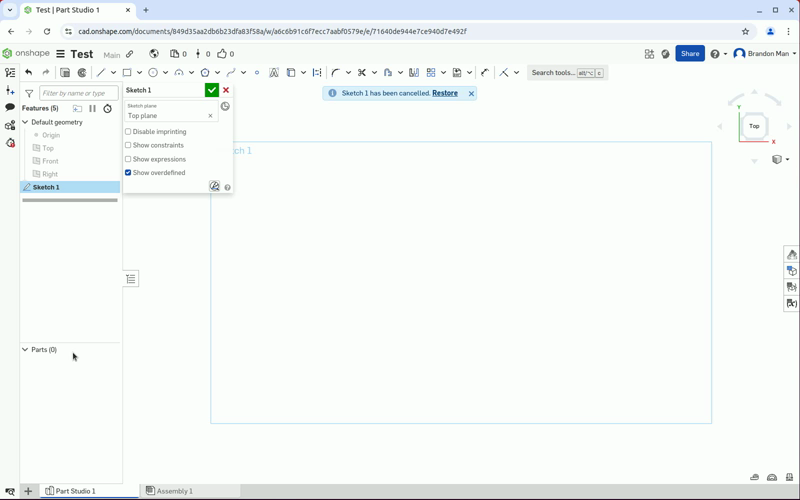
key(c)
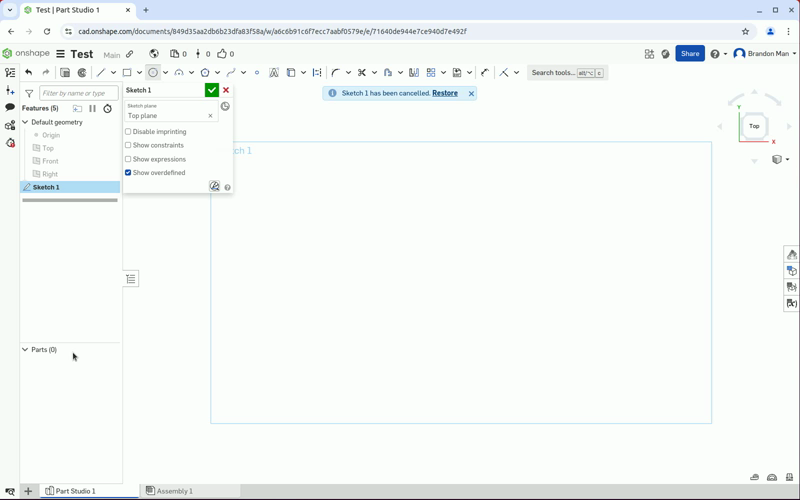
key_down(shift)
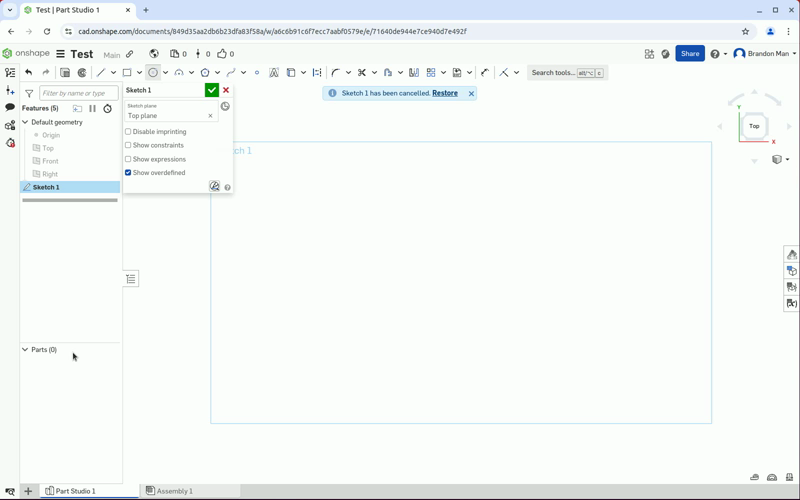
mouse_move(516, 233)
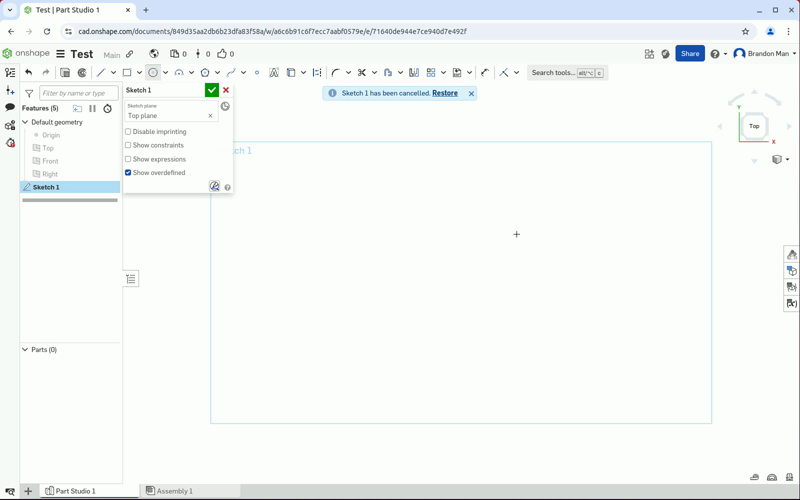
click(516, 233)
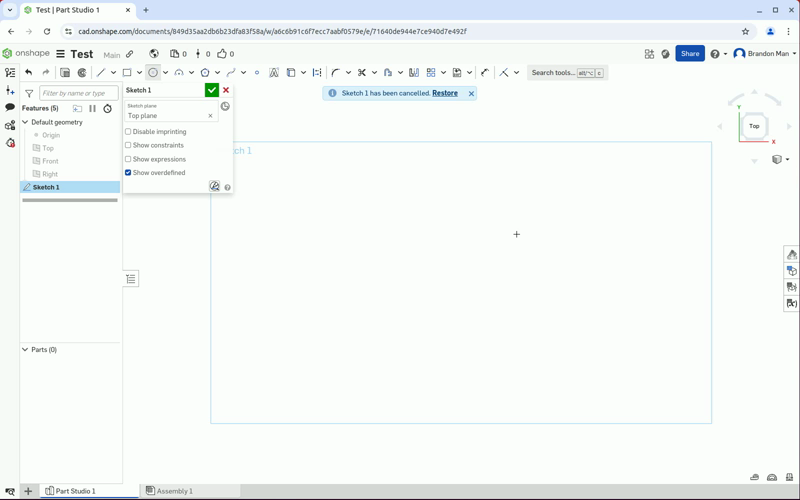
key_up(shift)
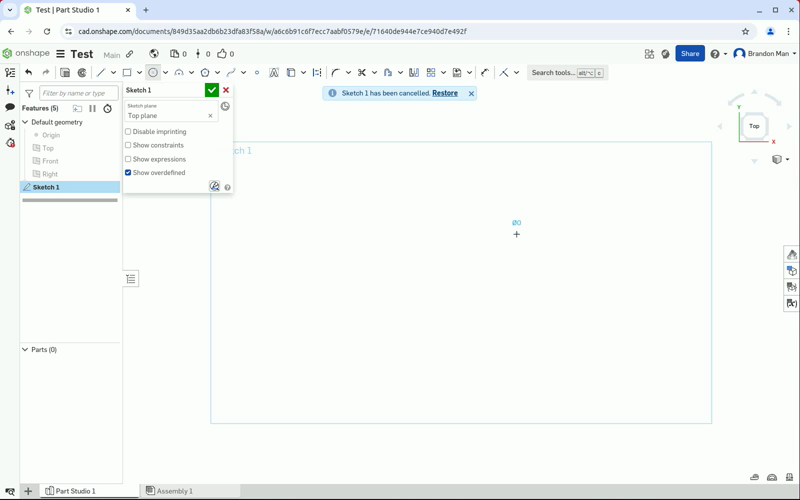
mouse_move(553, 233)
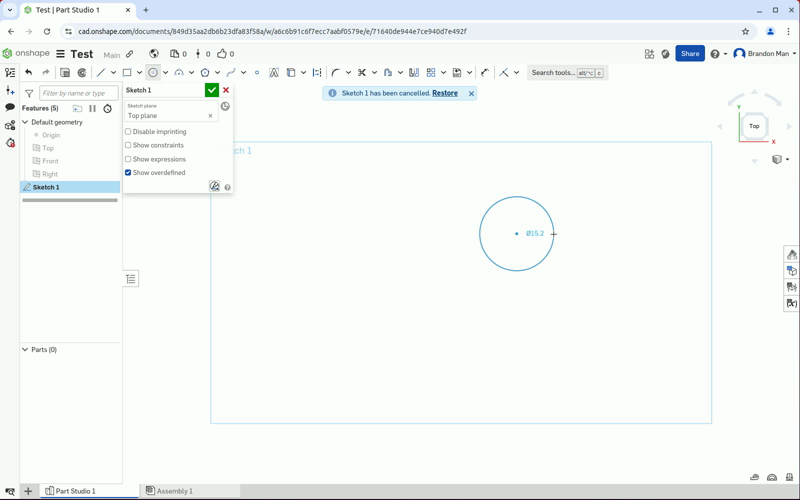
click(553, 233)
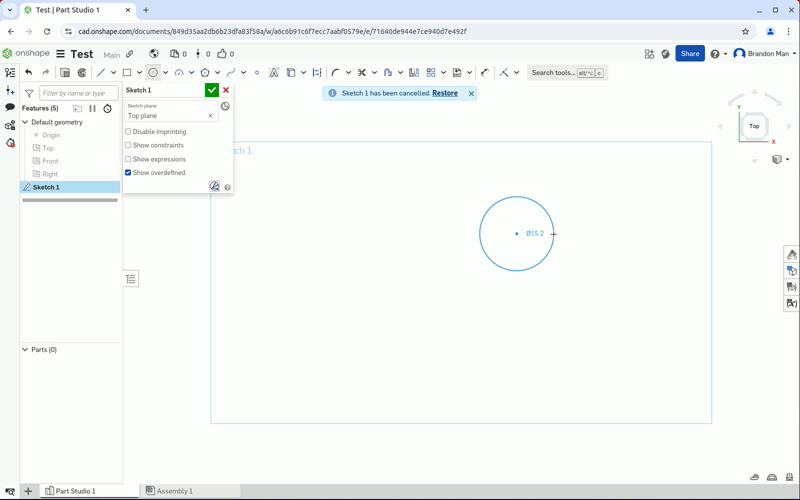
key(esc)
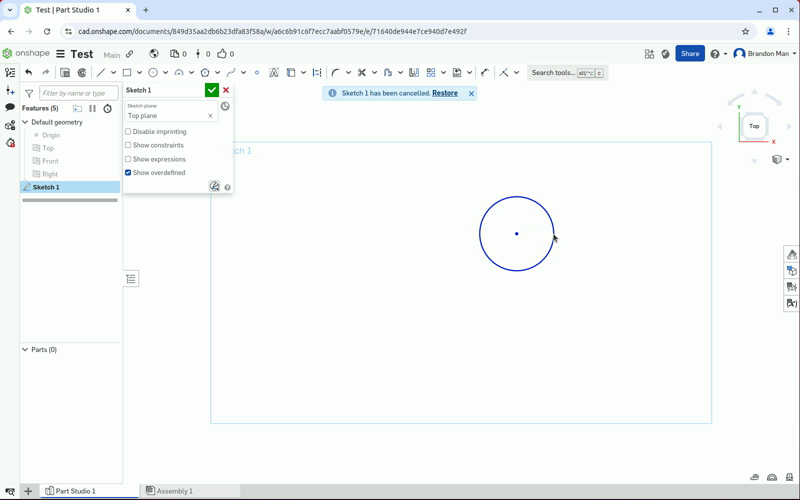
mouse_move(526, 244)
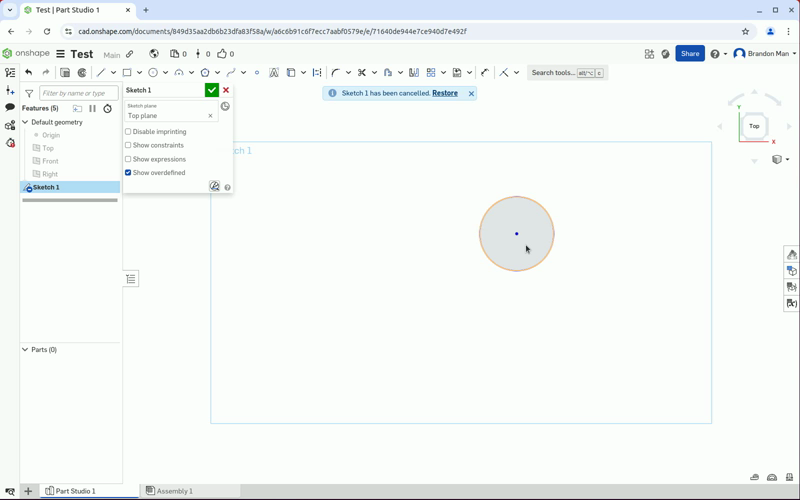
click(526, 244)
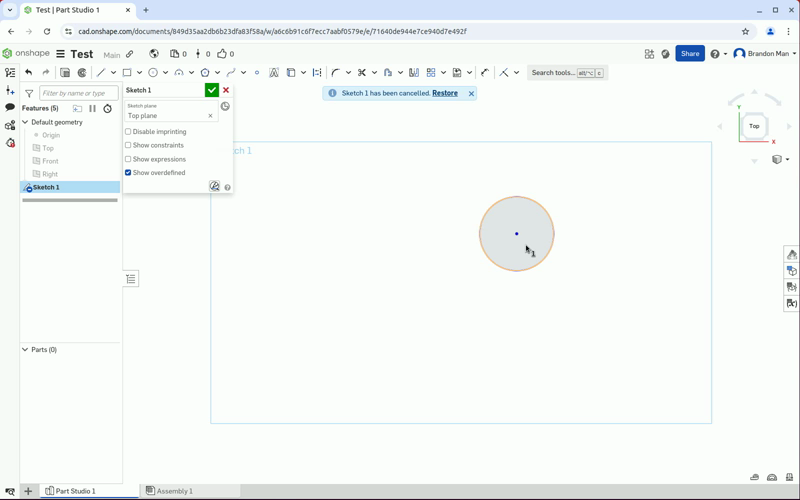
mouse_move(73, 352)
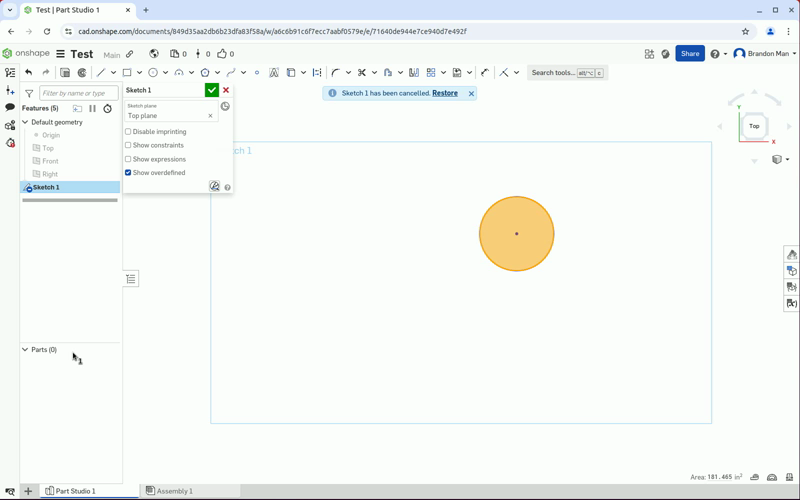
key(shift+y)
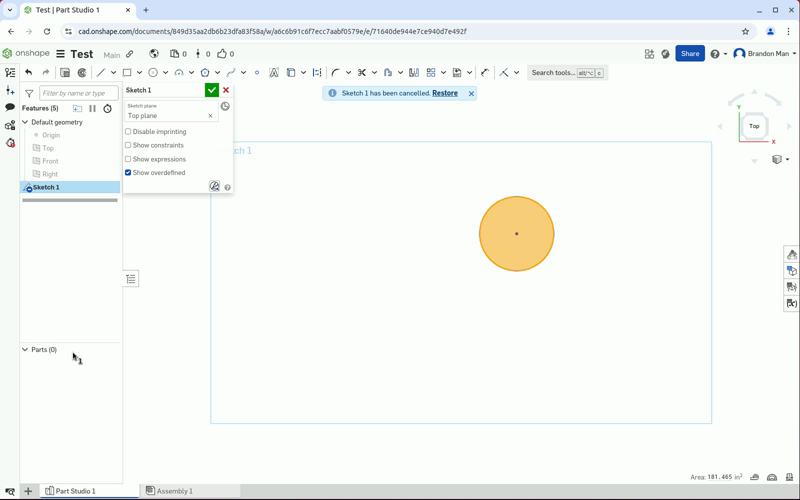
key(shift+e)
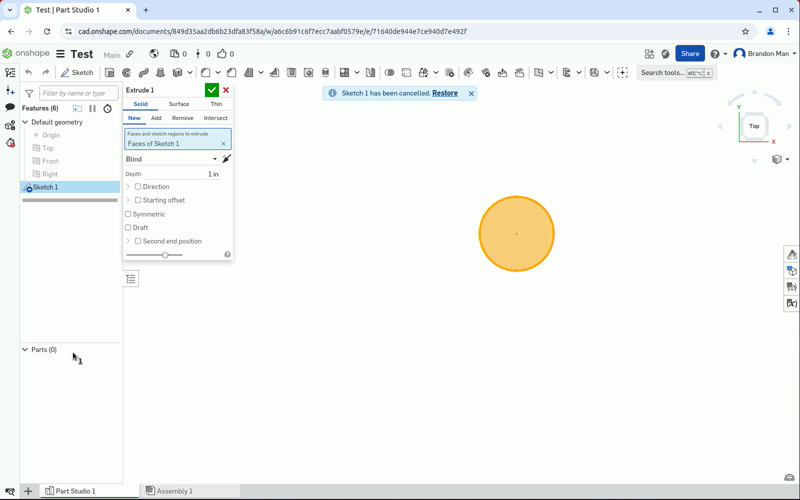
mouse_move(143, 106)
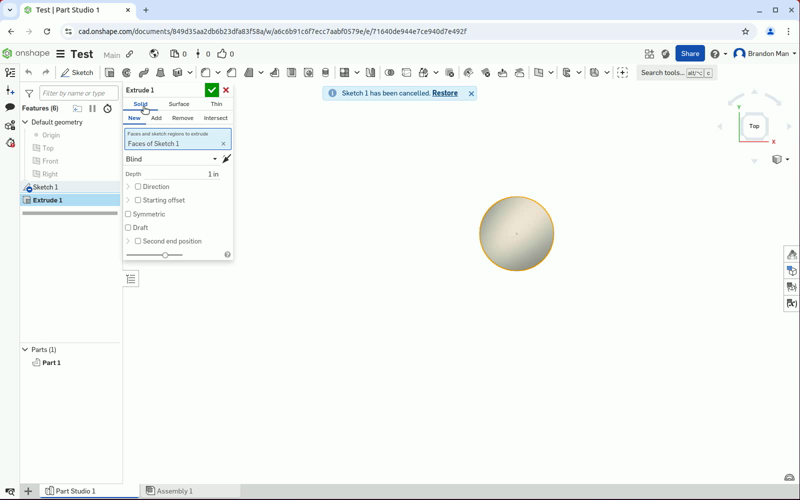
click(143, 106)
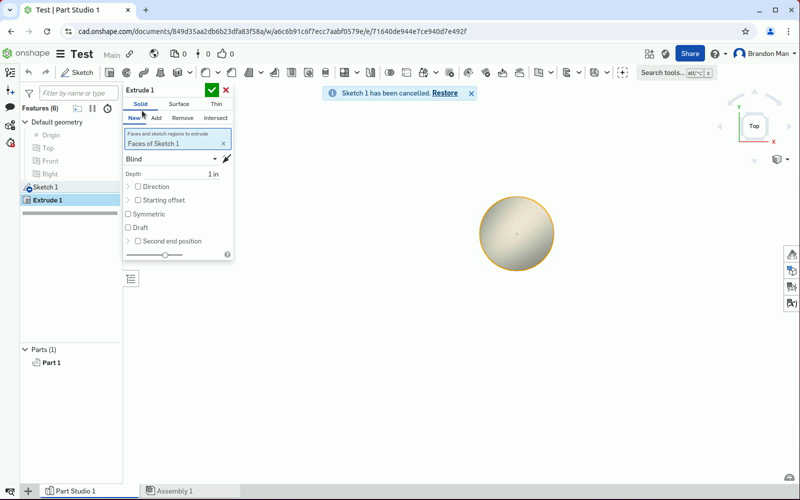
mouse_move(137, 120)
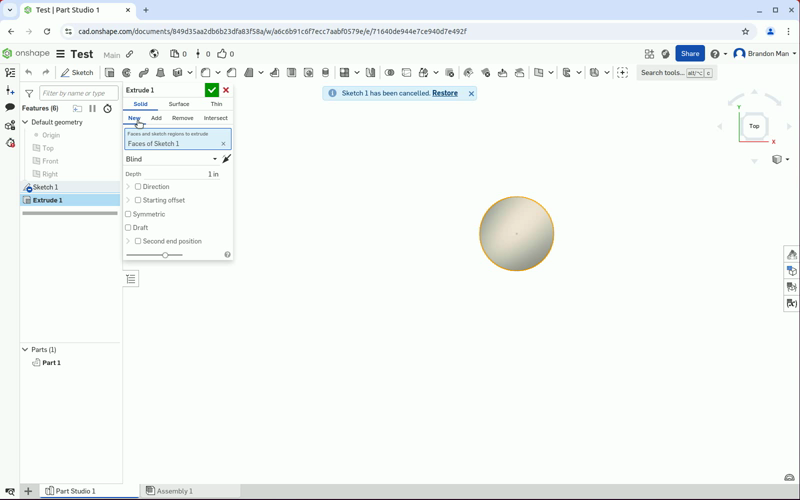
click(137, 120)
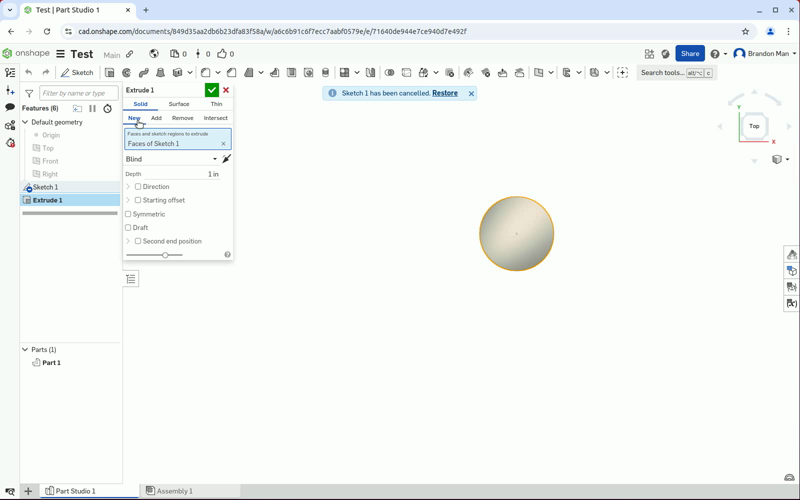
key(tab, 4)
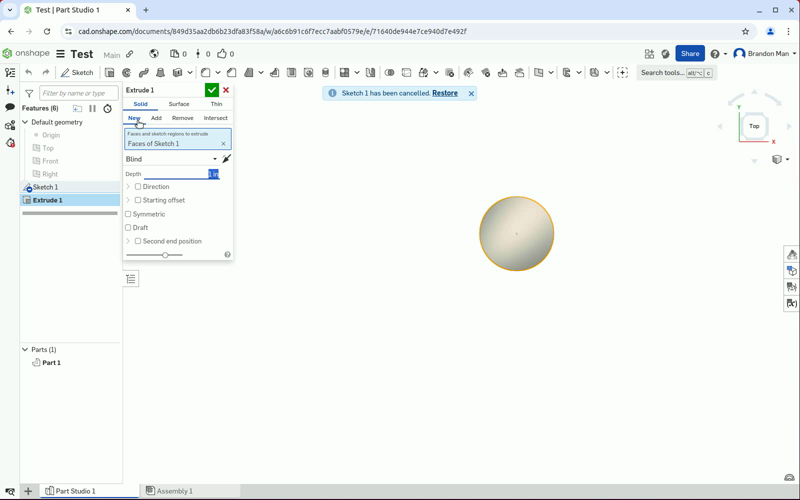
text(23.108)
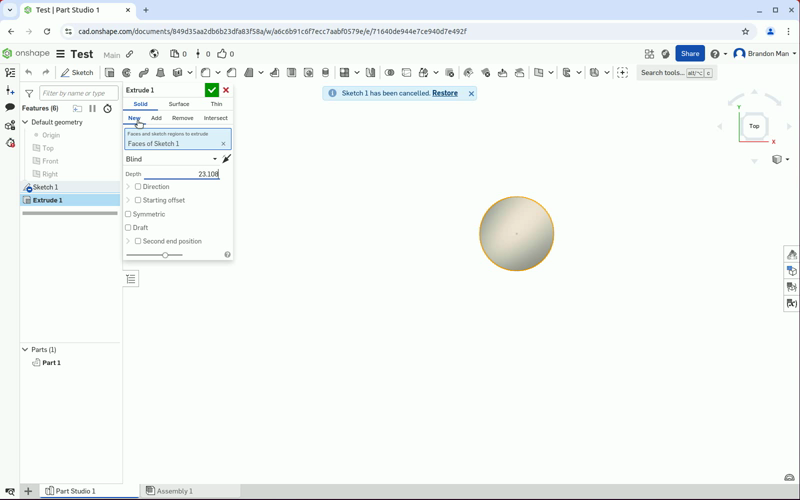
key(enter)
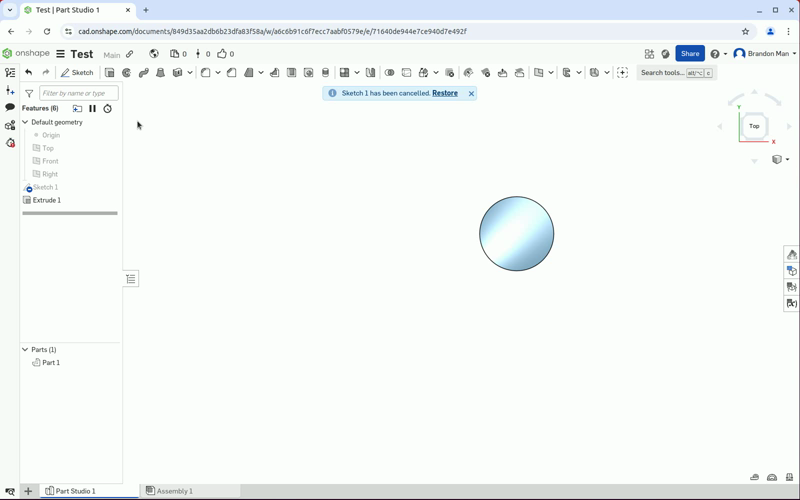
key(shift+h)
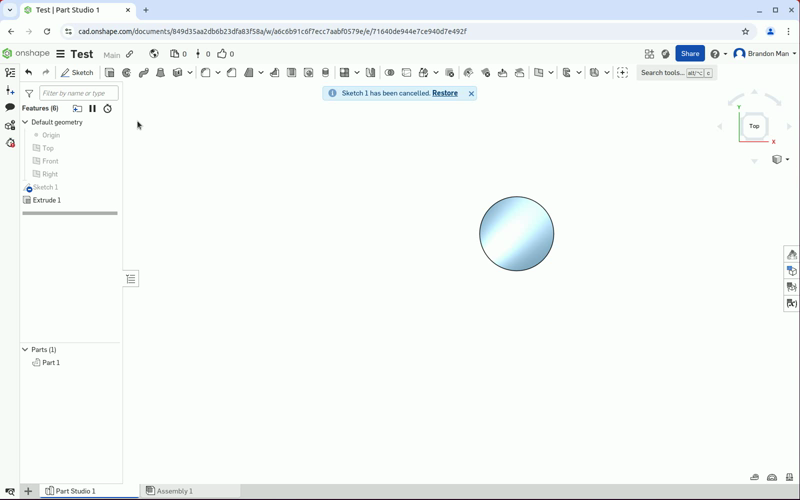
key(shift+h)
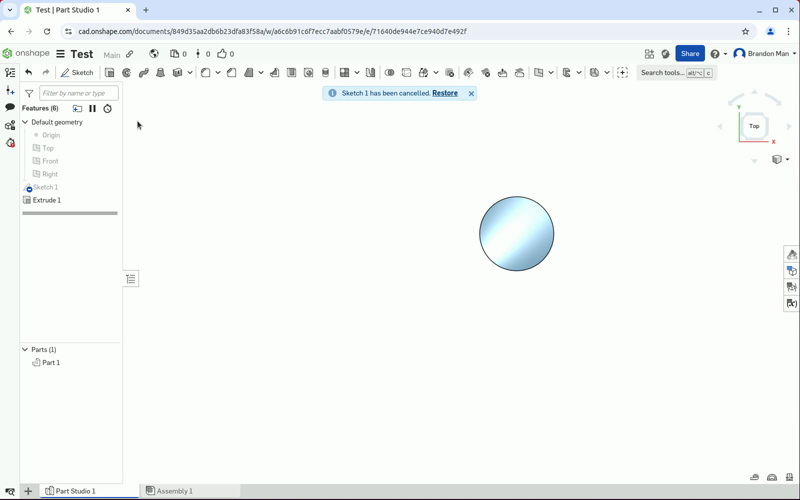
mouse_move(73, 189)
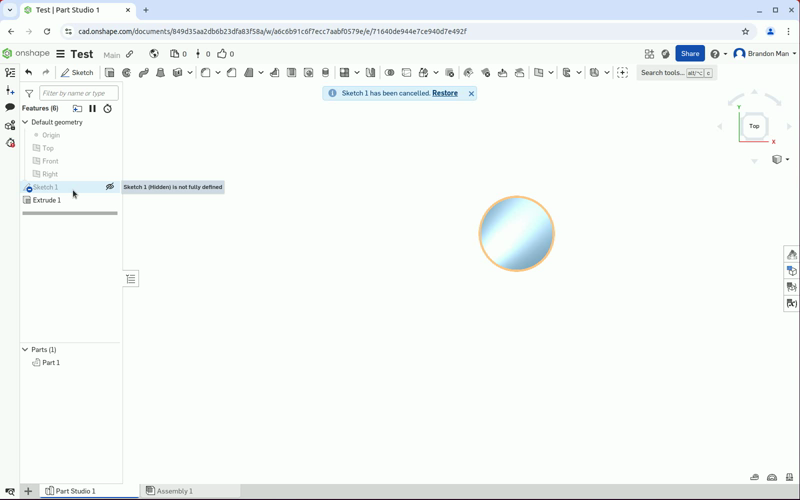
click(73, 189)
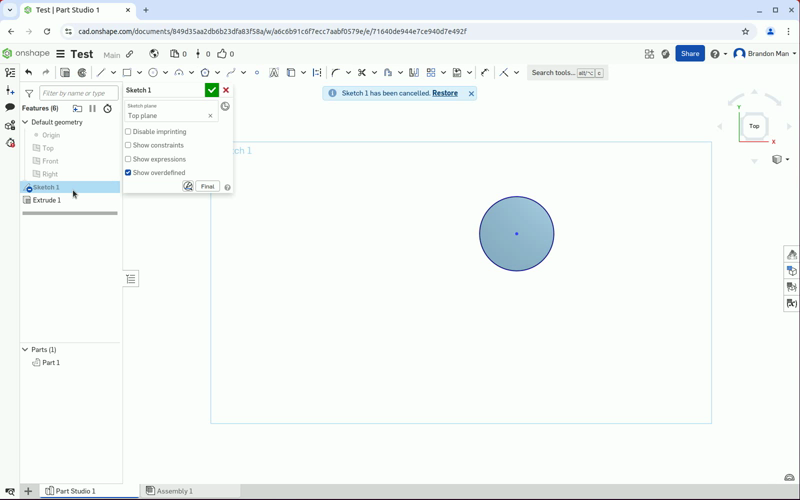
mouse_move(229, 92)
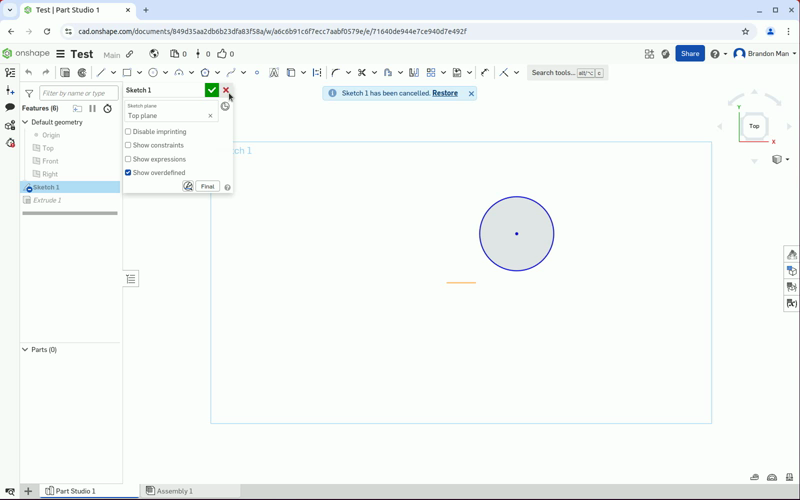
click(229, 92)
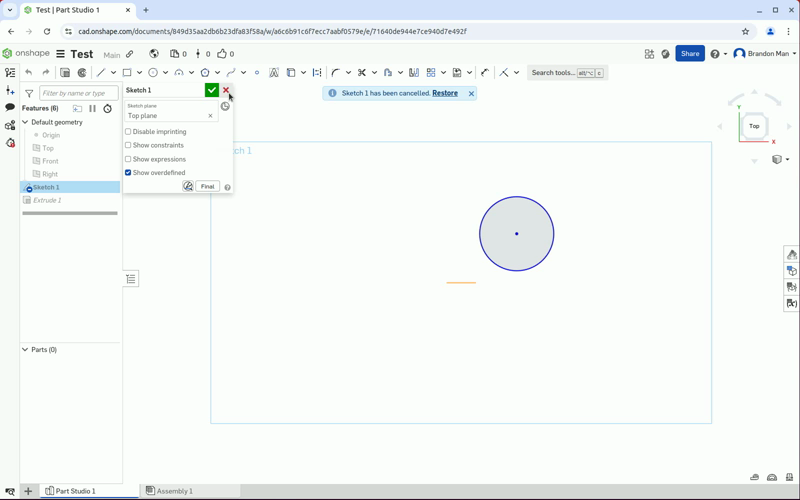
key(shift+s)
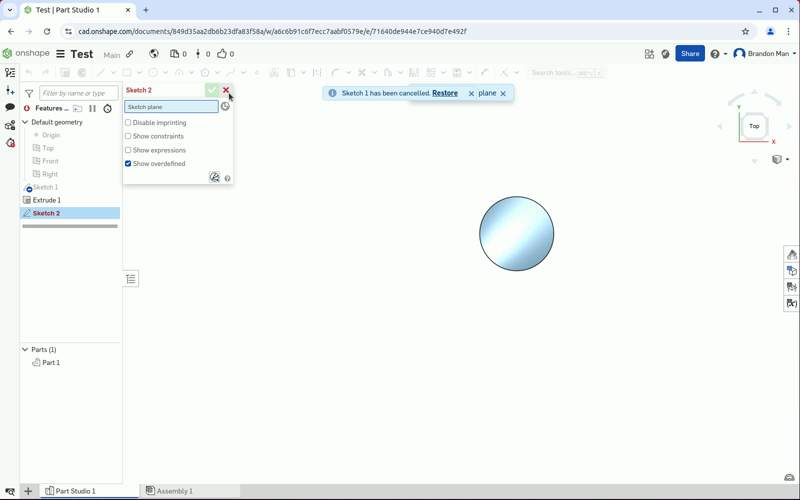
mouse_move(73, 150)
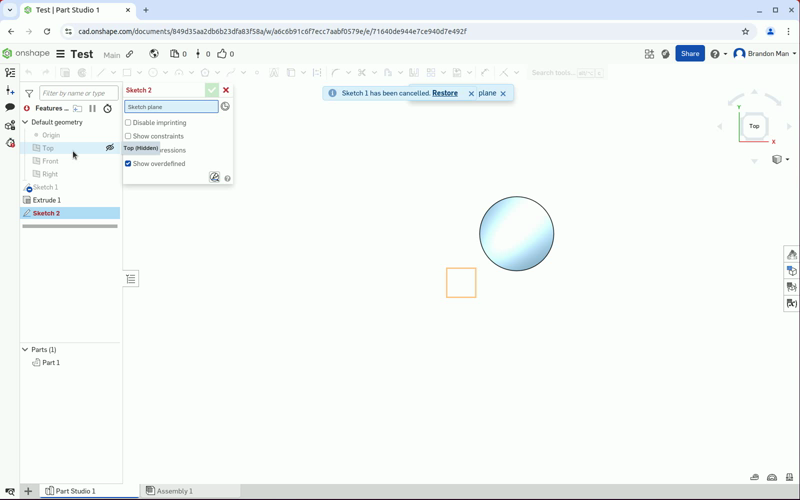
click(73, 150)
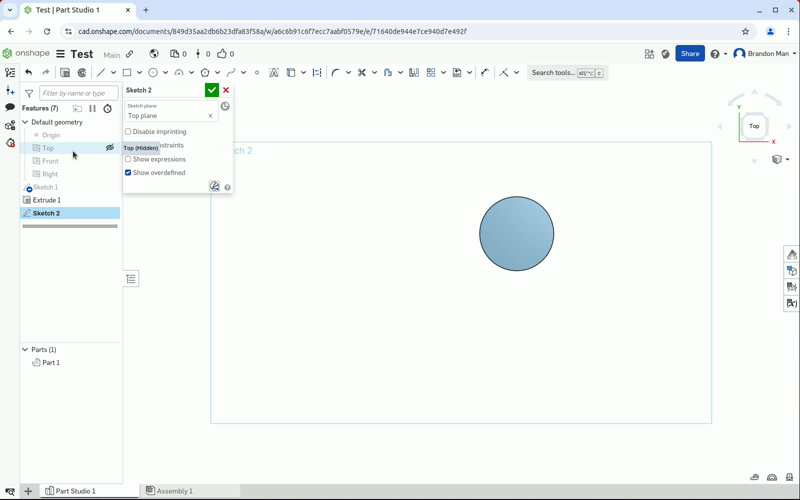
mouse_move(73, 352)
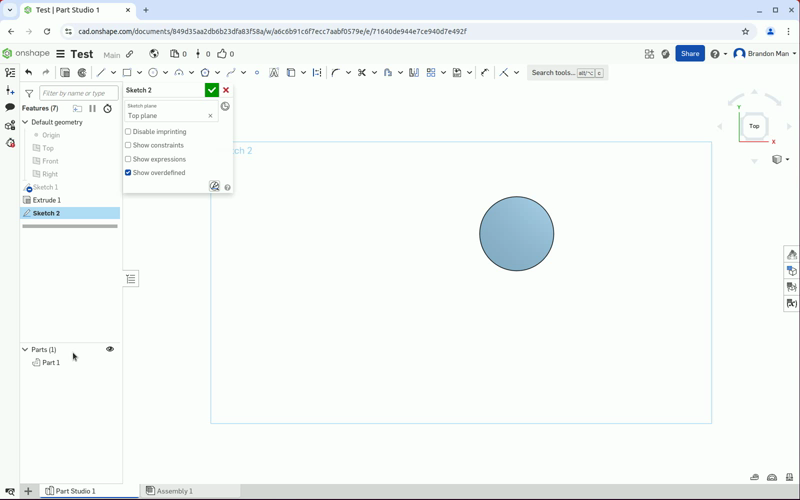
key(y)
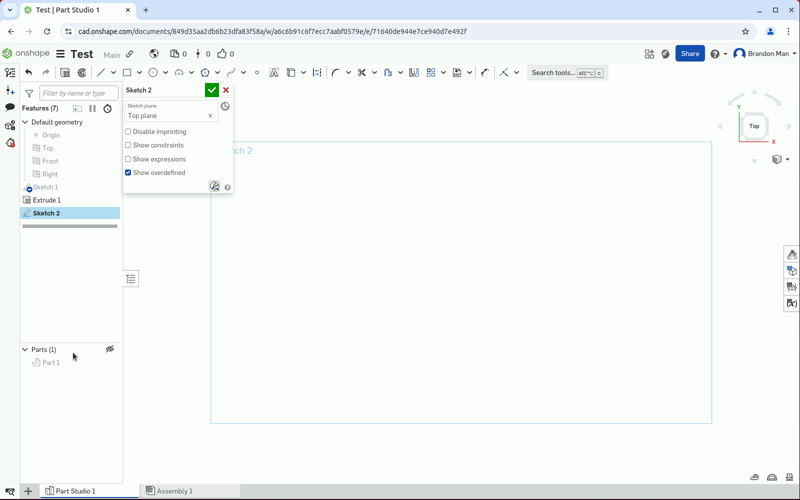
key(l)
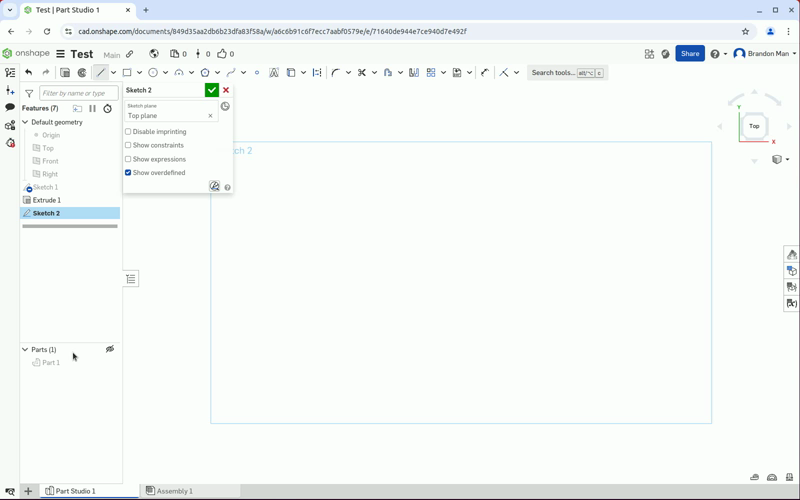
key_down(shift)
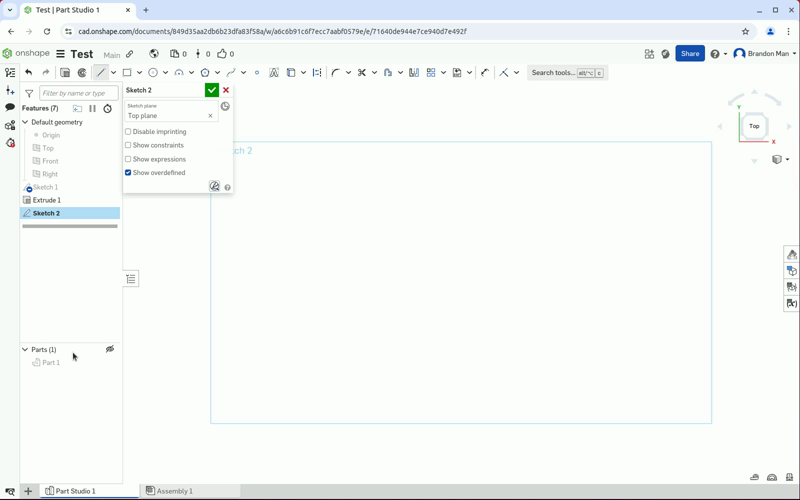
mouse_move(460, 282)
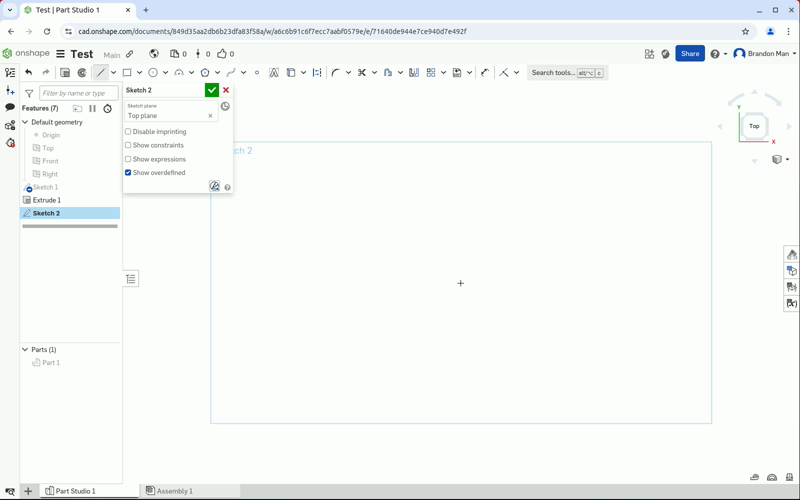
click(460, 282)
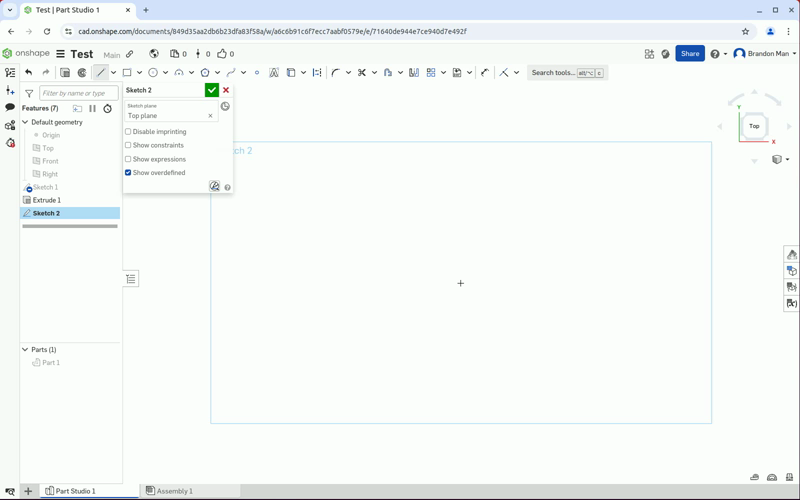
key_up(shift)
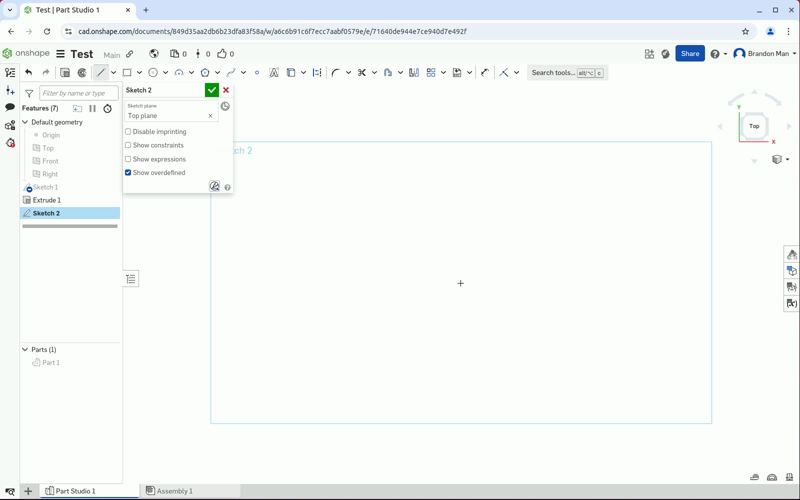
key_down(shift)
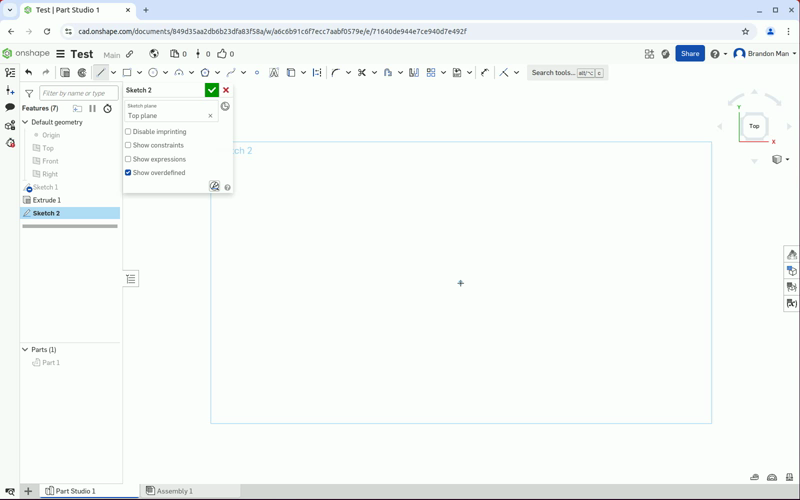
mouse_move(490, 282)
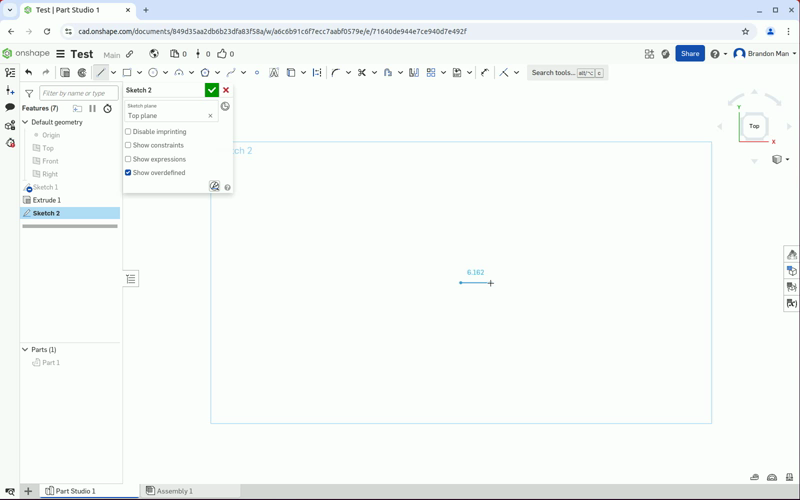
mouse_move(510, 282)
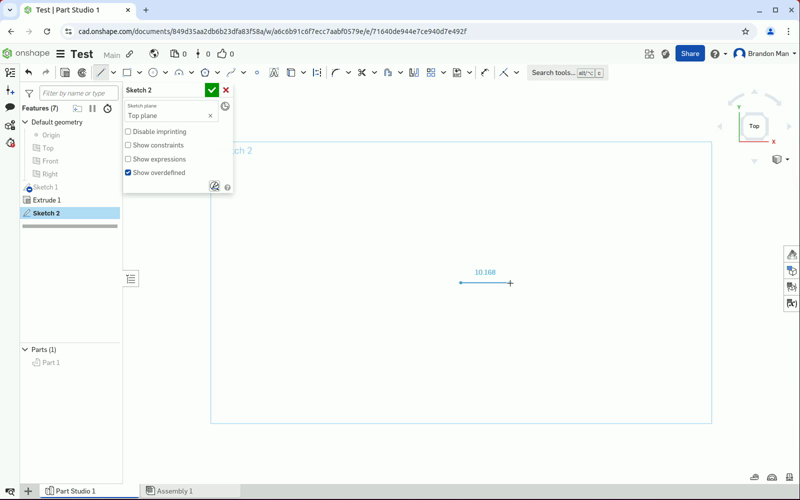
click(510, 282)
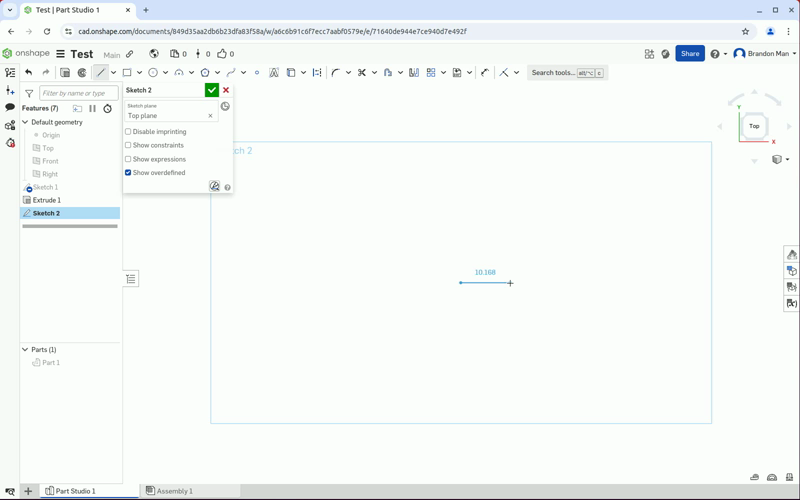
key_up(shift)
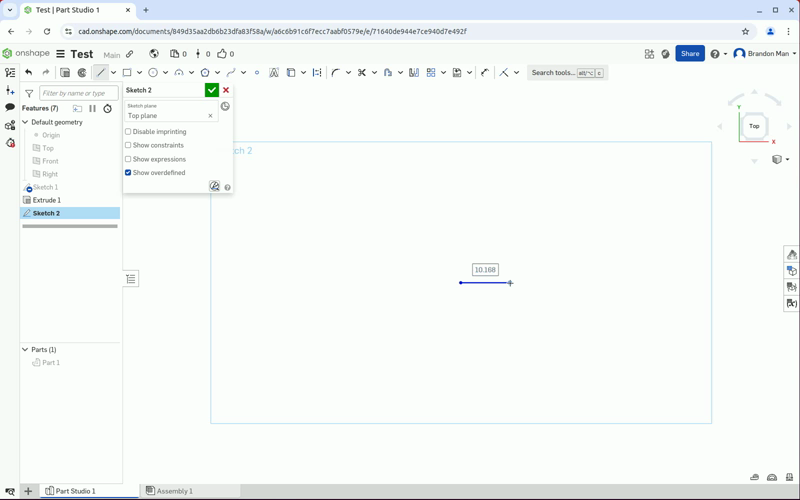
key(esc)
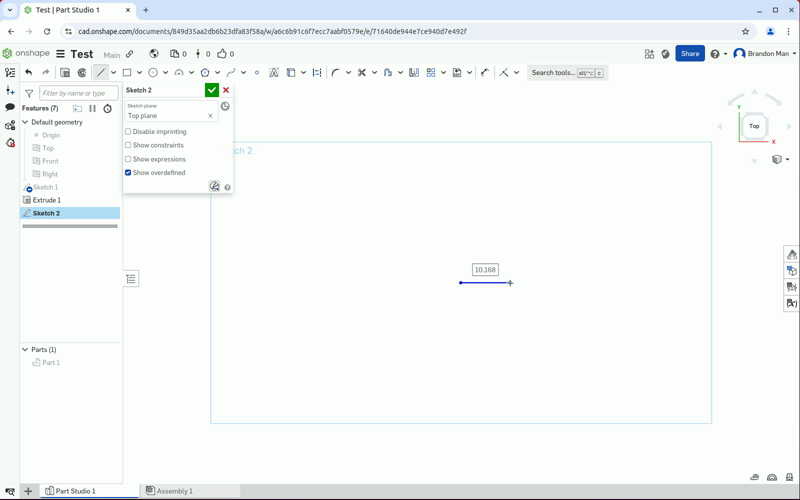
key(a)
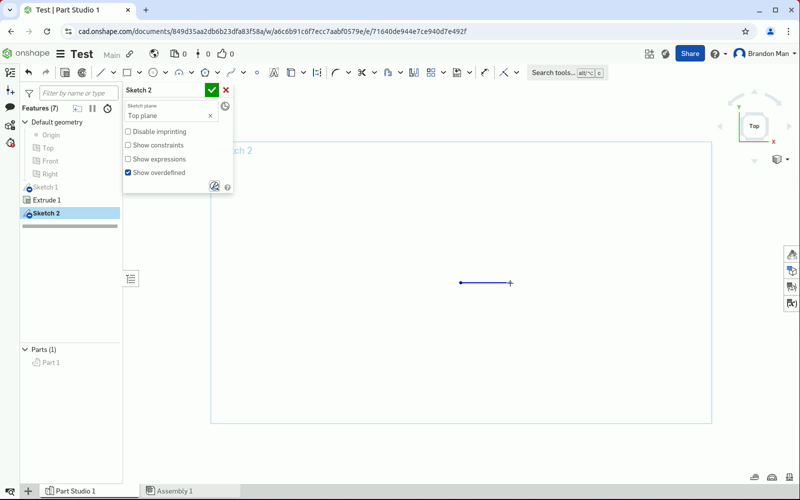
mouse_move(510, 282)
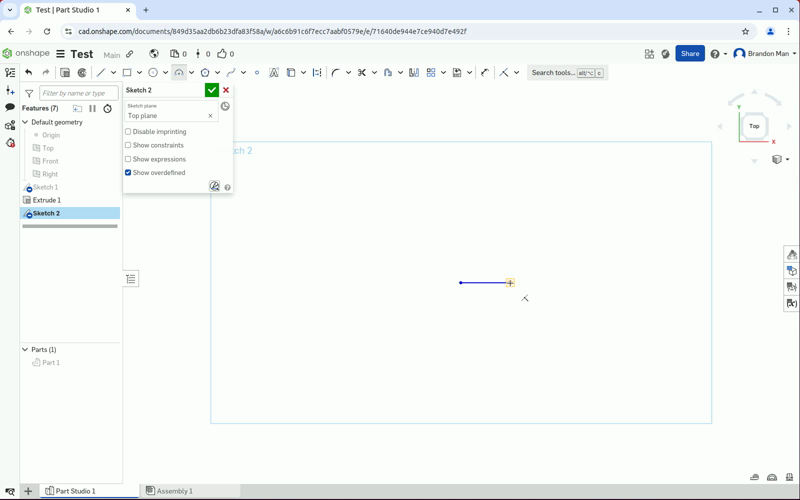
click(510, 282)
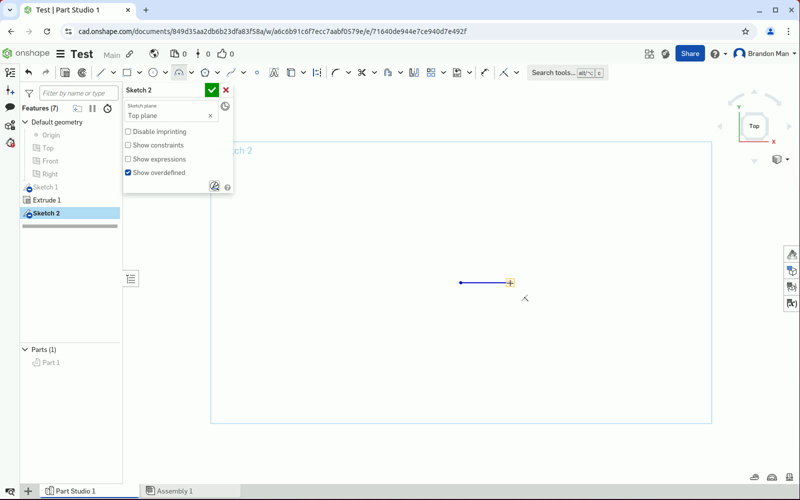
key_down(shift)
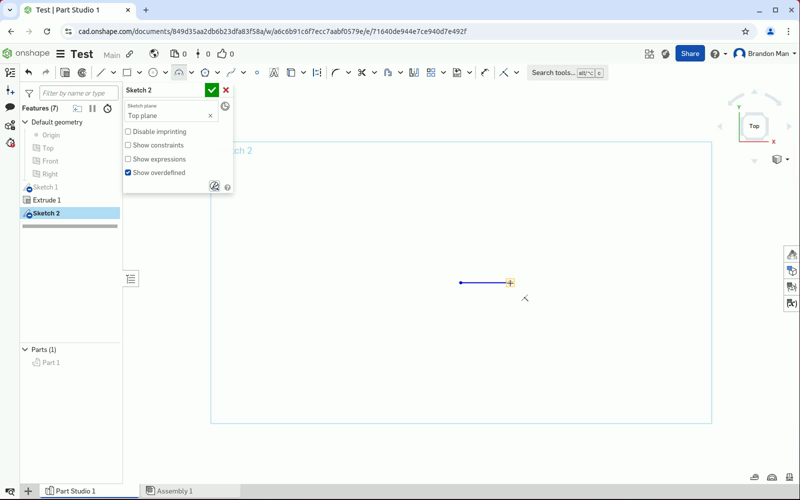
mouse_move(510, 185)
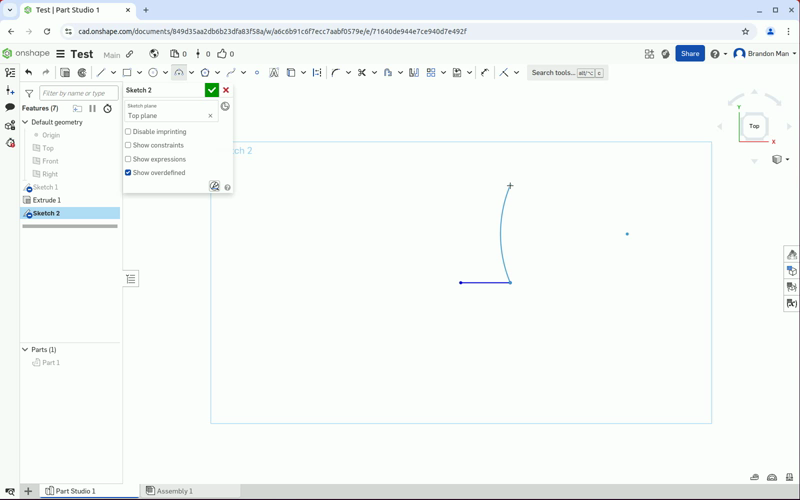
click(510, 185)
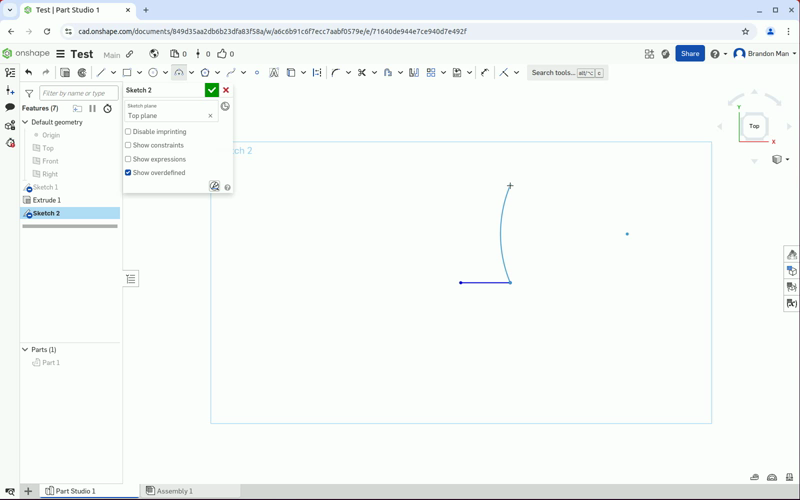
mouse_move(564, 234)
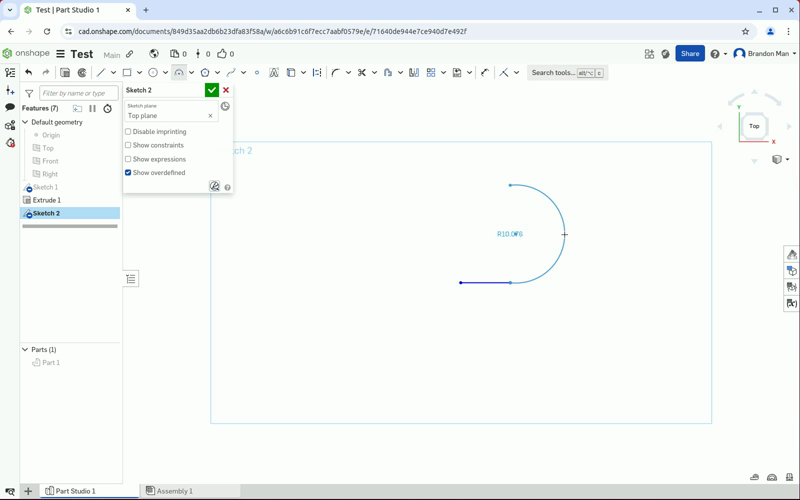
click(564, 234)
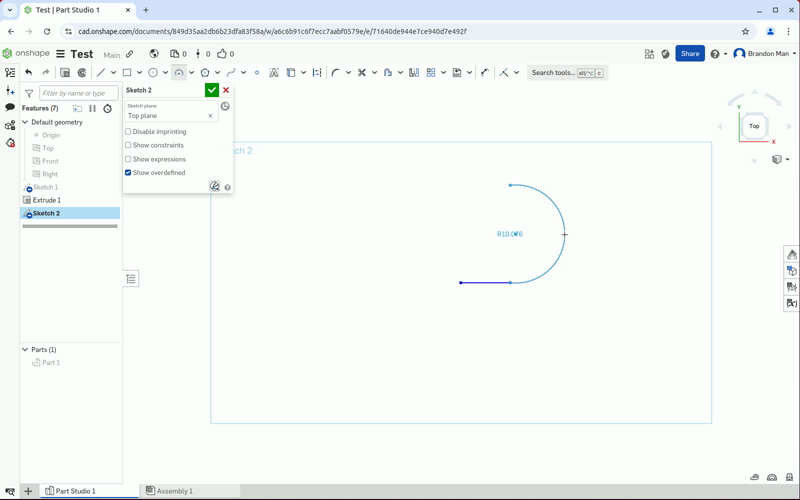
key_up(shift)
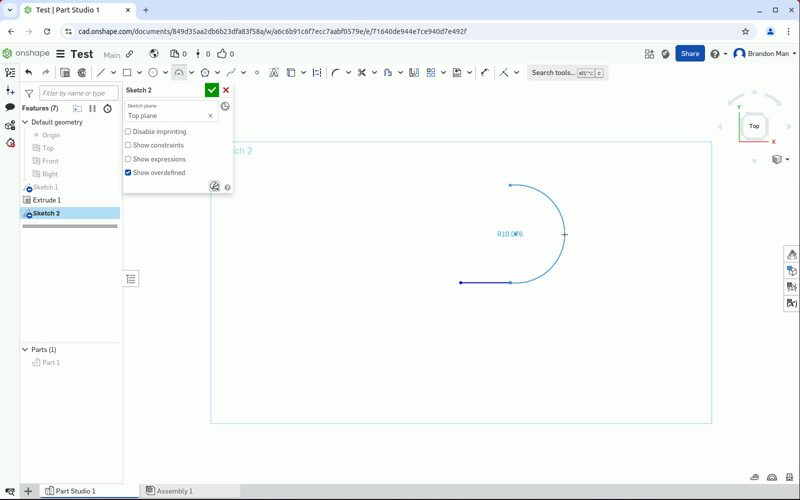
key(esc)
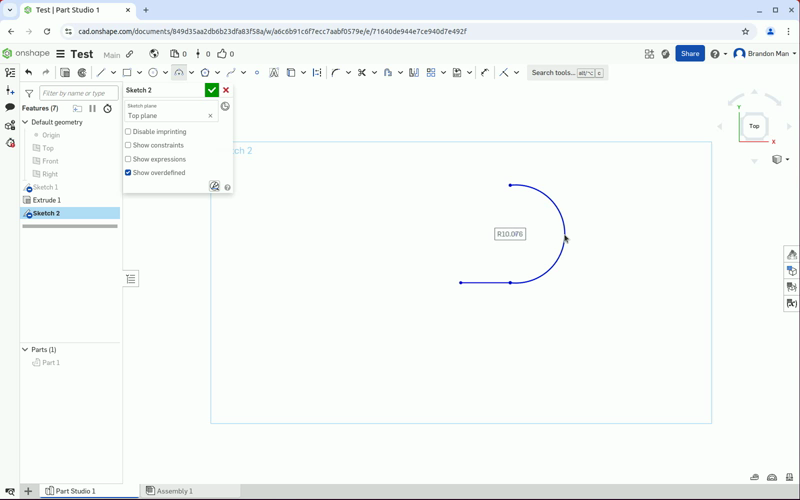
key(l)
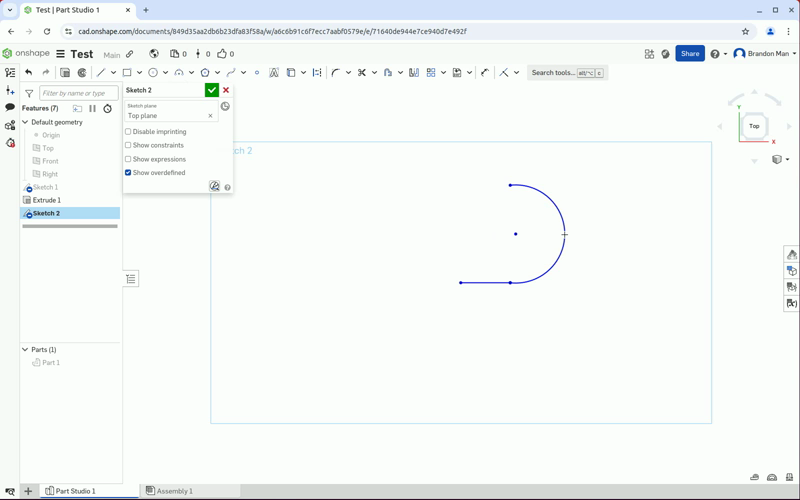
mouse_move(510, 185)
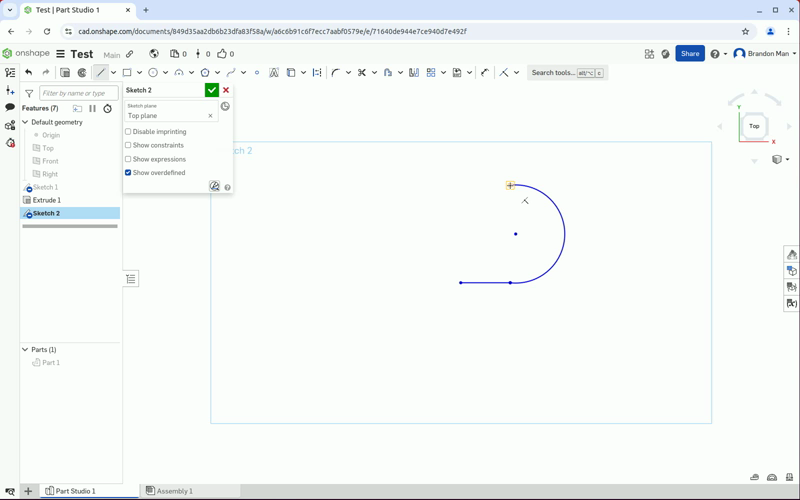
click(510, 185)
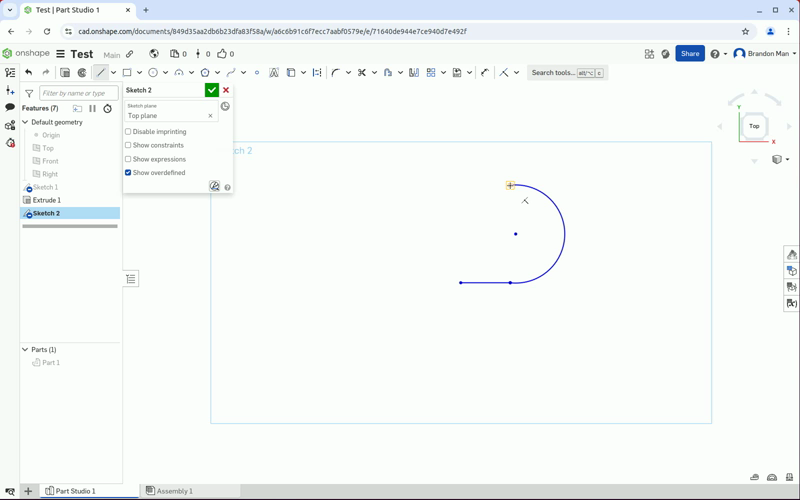
key_down(shift)
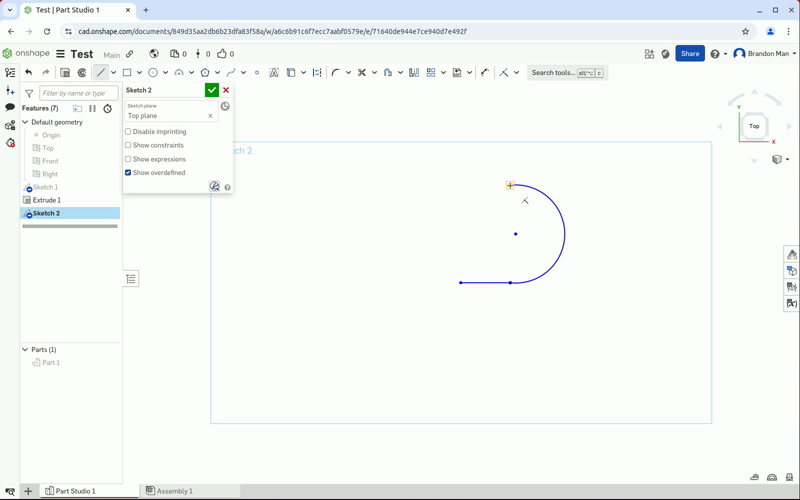
mouse_move(540, 185)
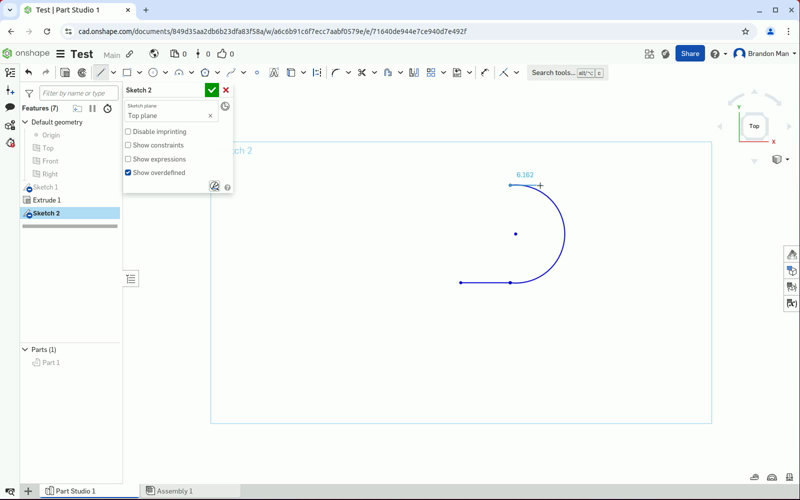
mouse_move(460, 185)
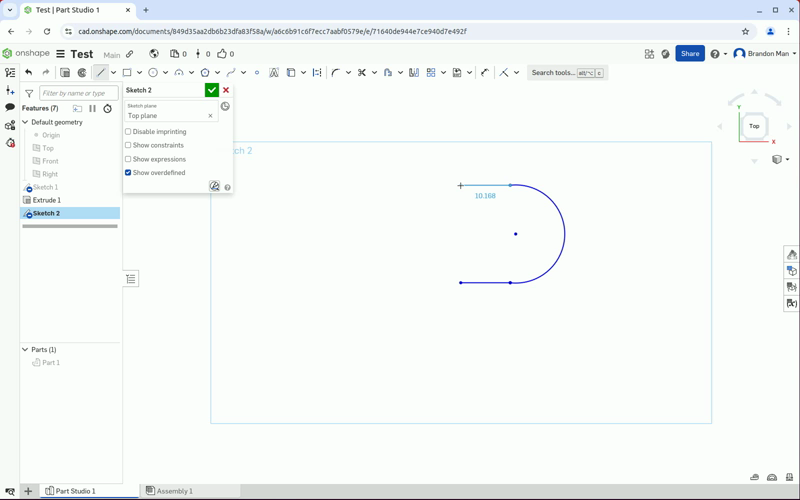
click(460, 185)
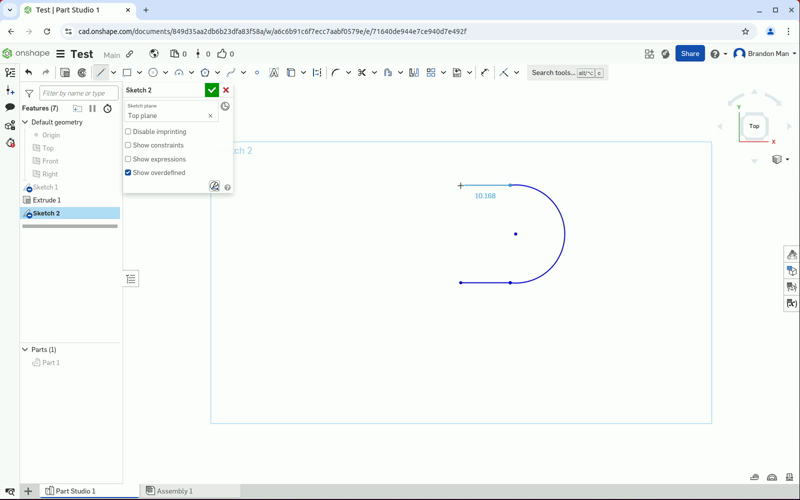
key_up(shift)
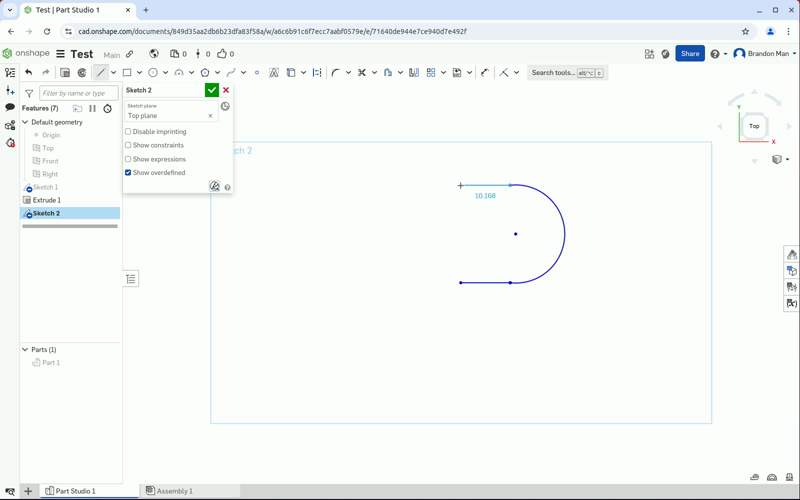
key_down(shift)
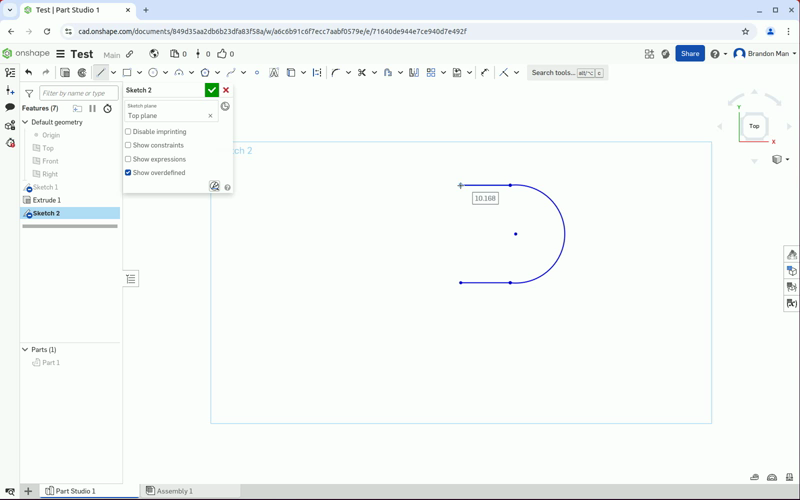
mouse_move(460, 282)
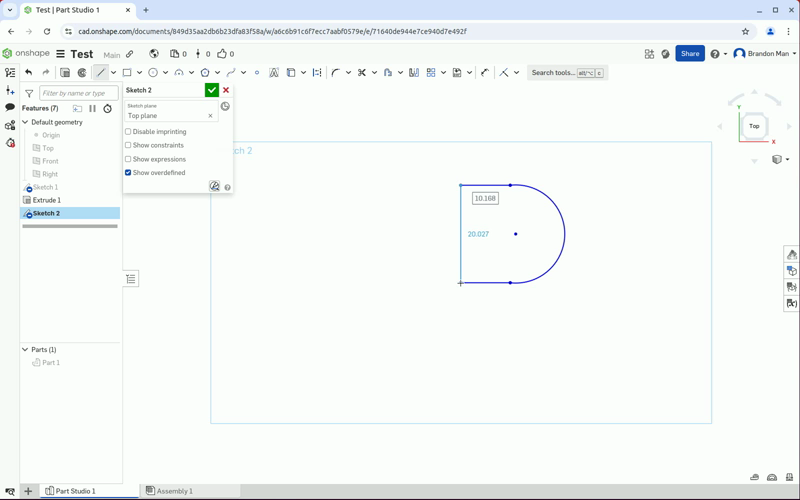
key_up(shift)
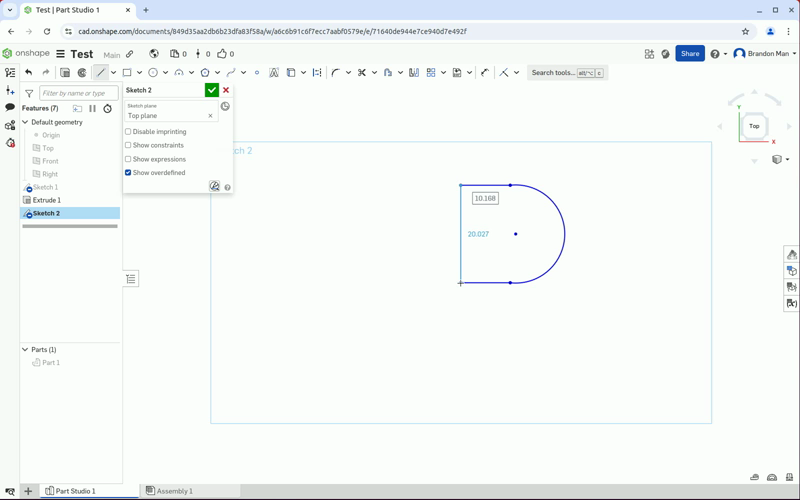
click(460, 282)
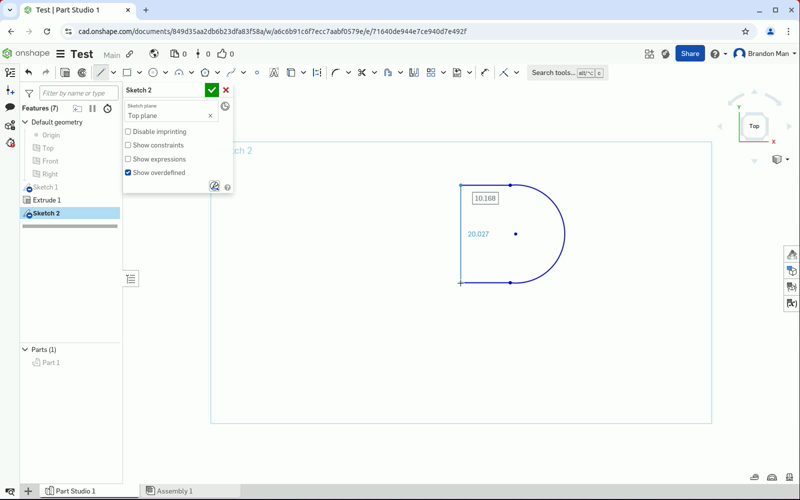
key(esc)
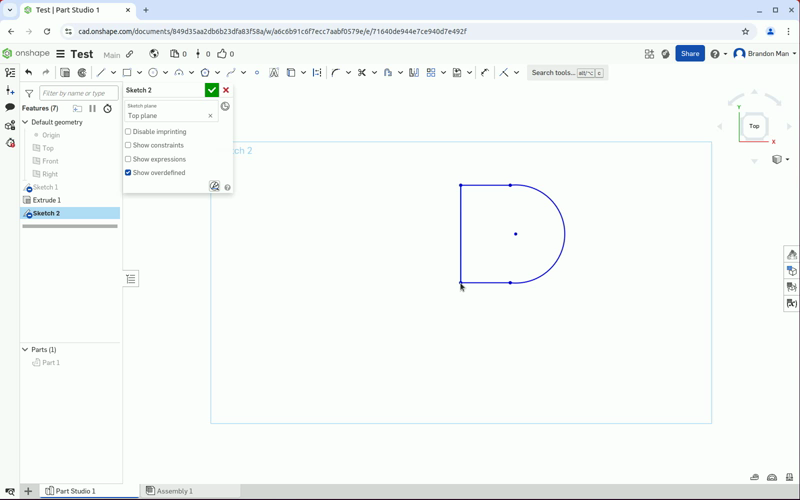
key(c)
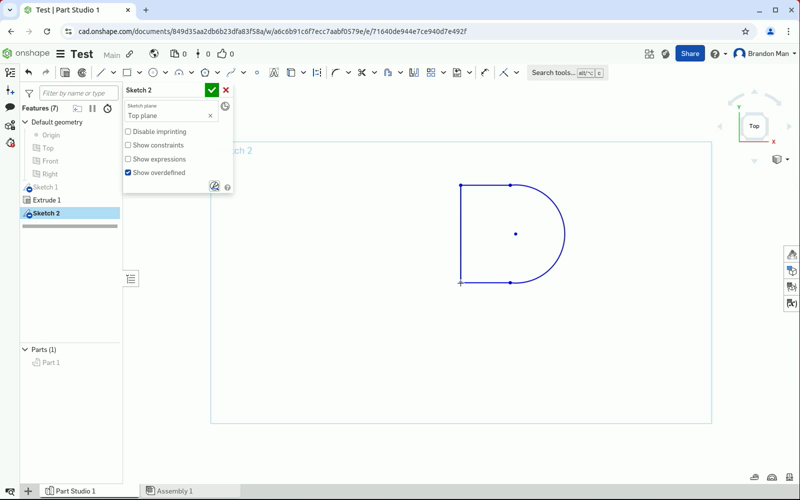
key_down(shift)
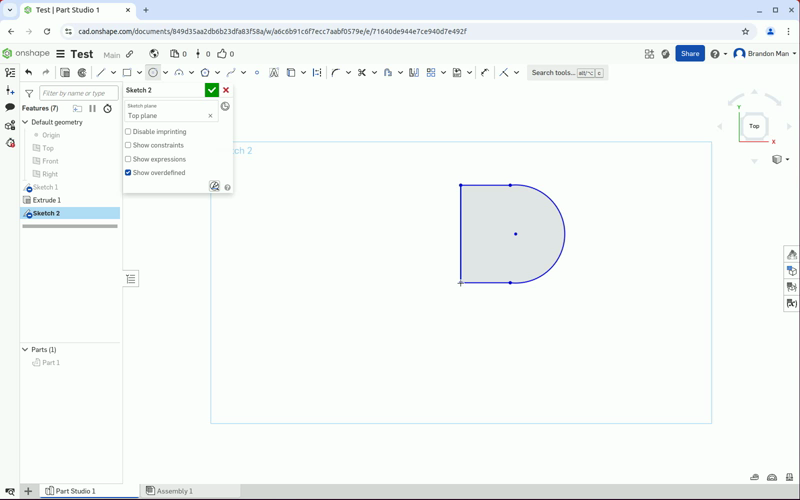
mouse_move(515, 233)
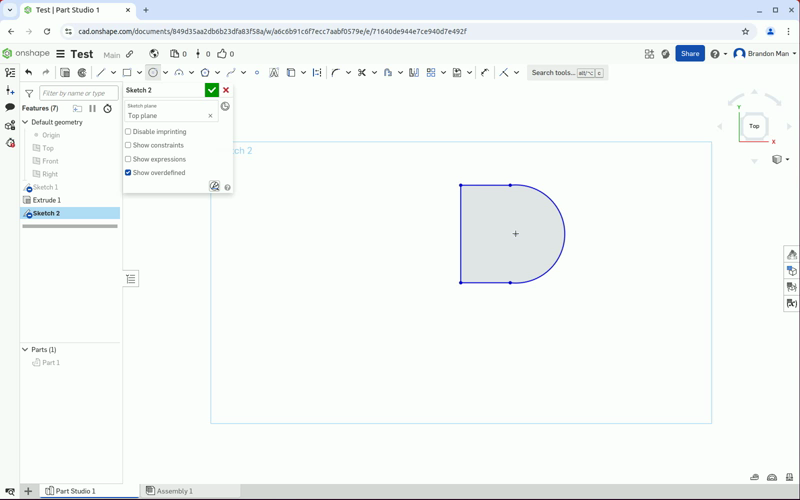
scroll(6)
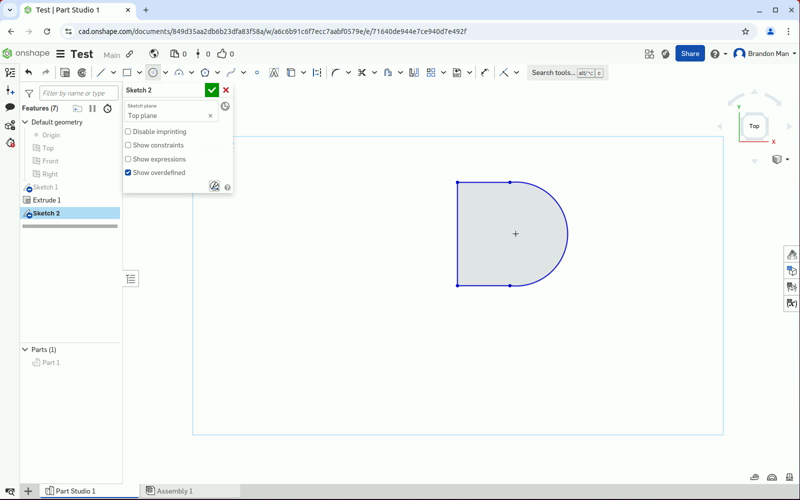
scroll(6)
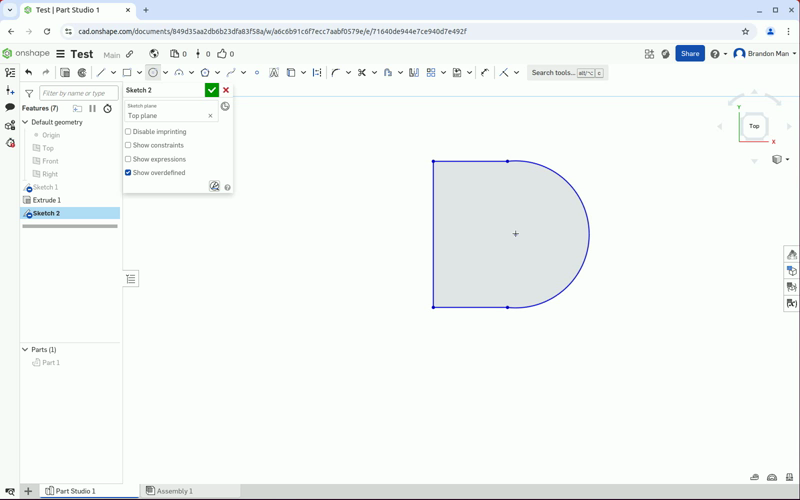
scroll(6)
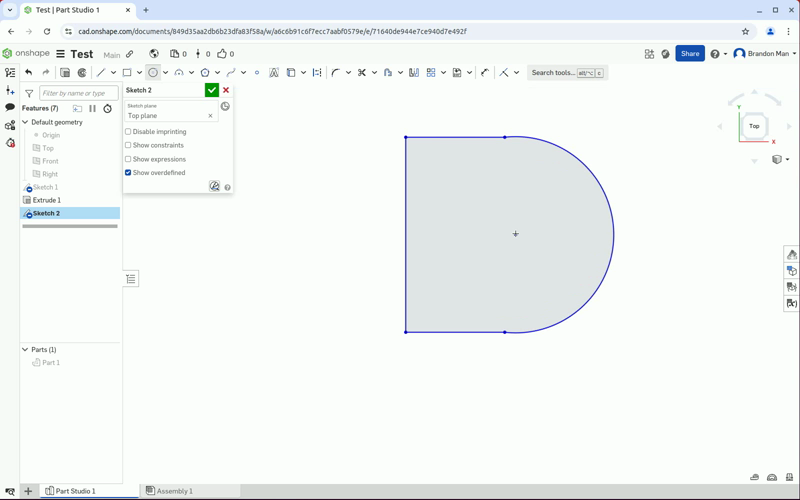
scroll(6)
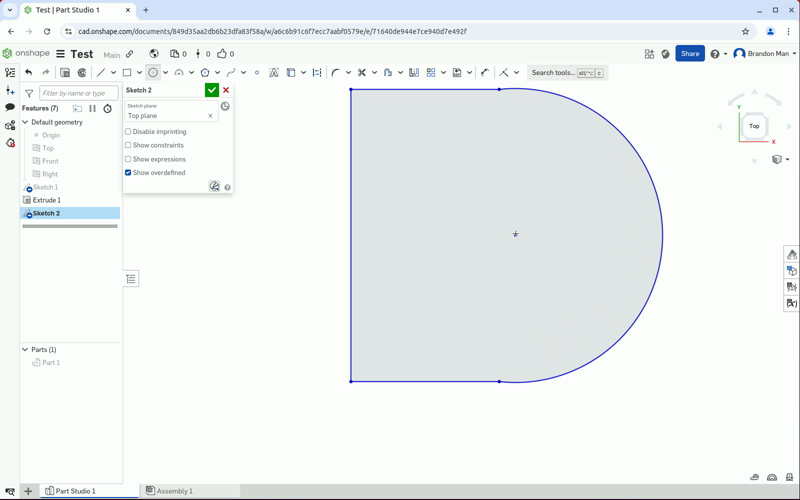
scroll(6)
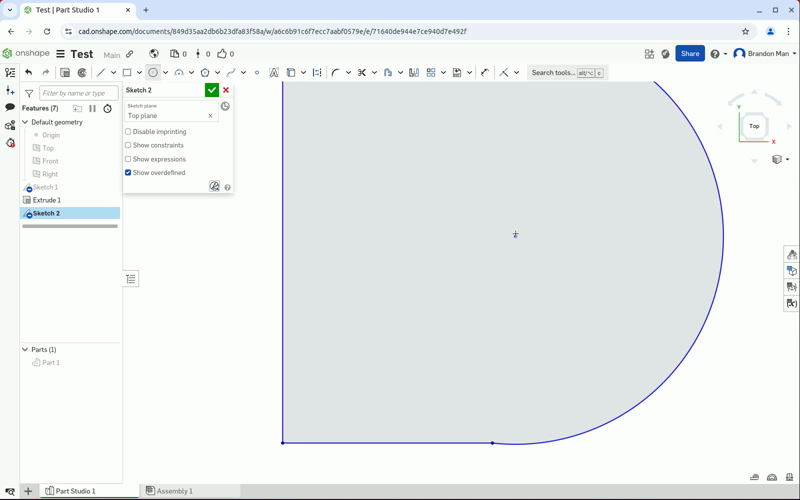
scroll(6)
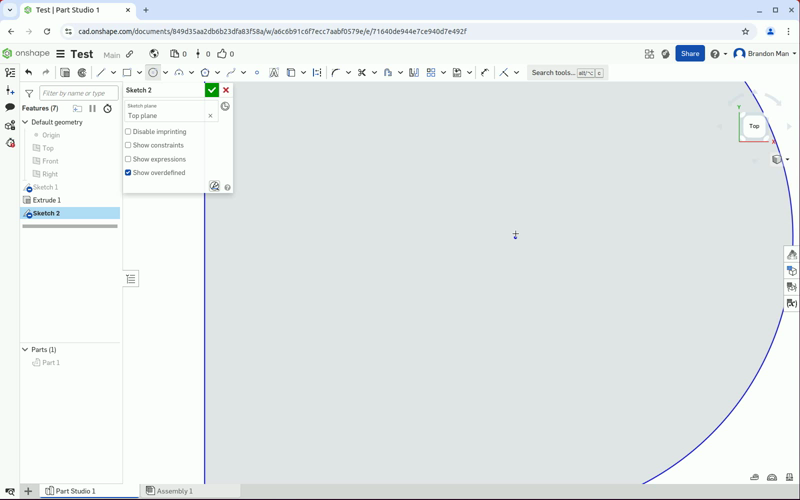
scroll(6)
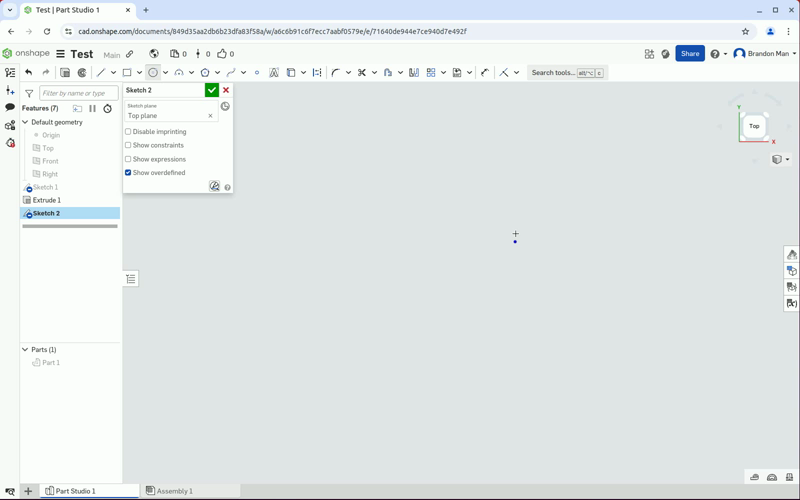
click(515, 233)
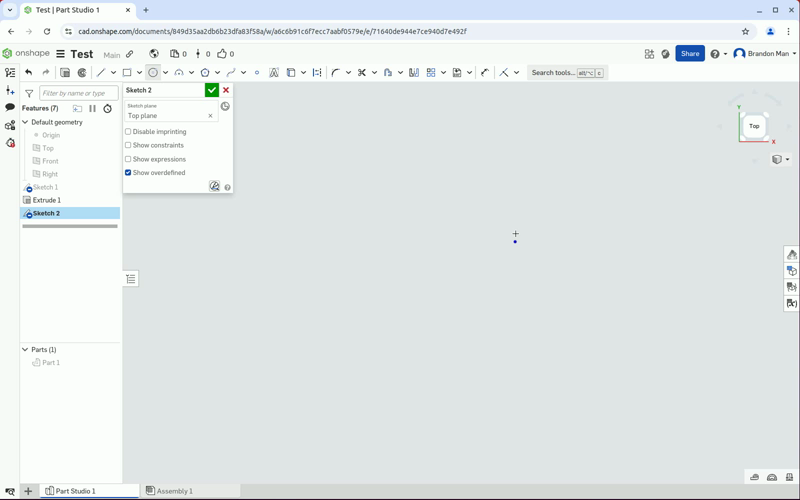
scroll(-6)
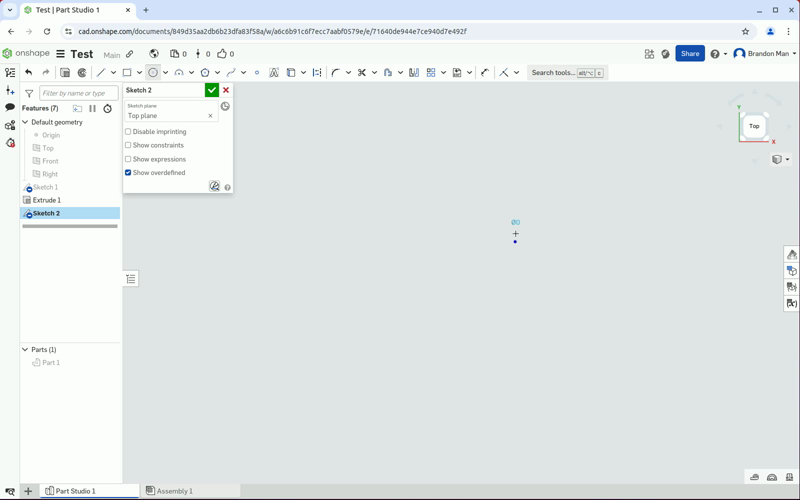
scroll(-6)
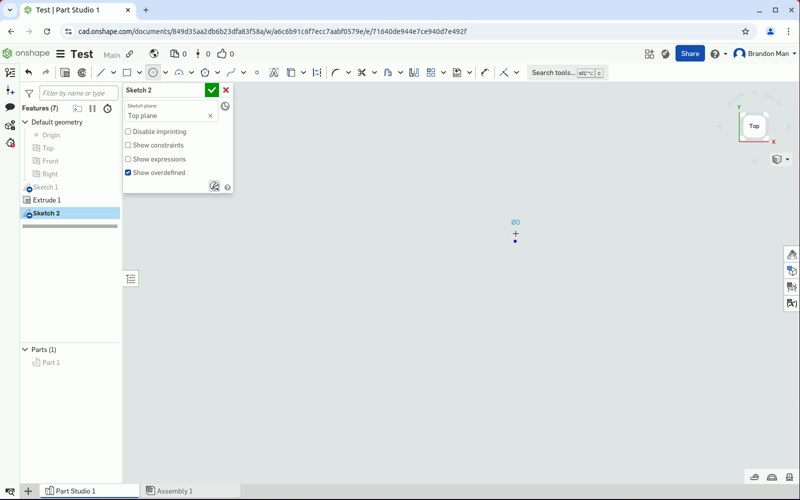
scroll(-6)
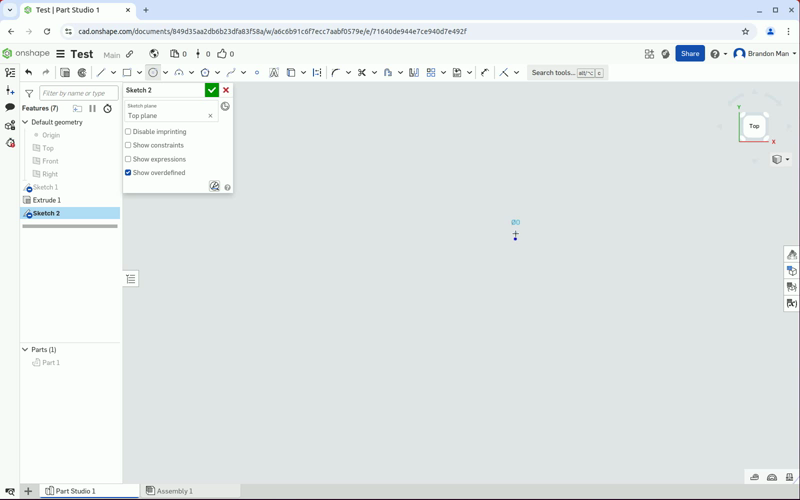
scroll(-6)
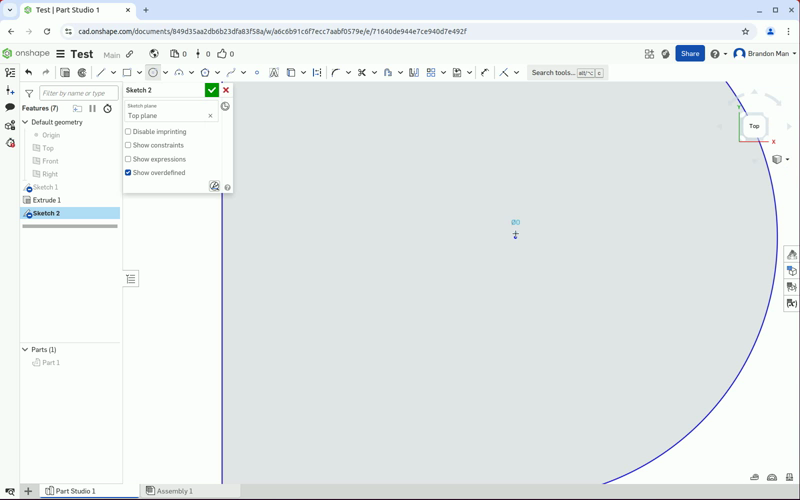
scroll(-6)
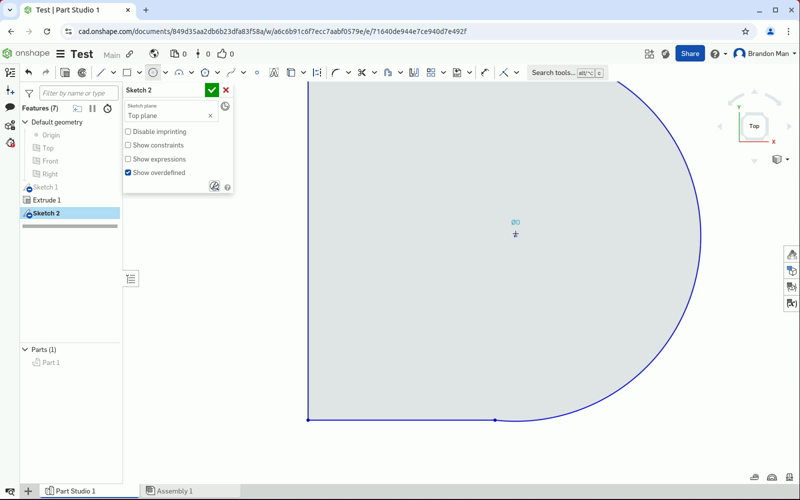
scroll(-6)
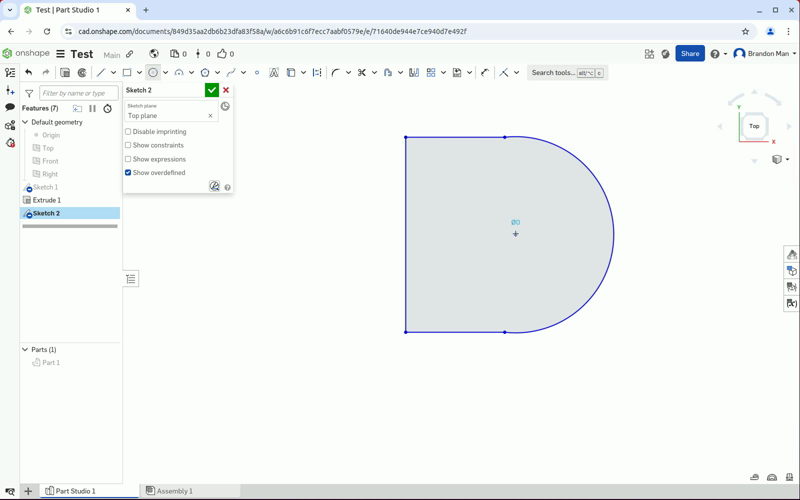
scroll(-6)
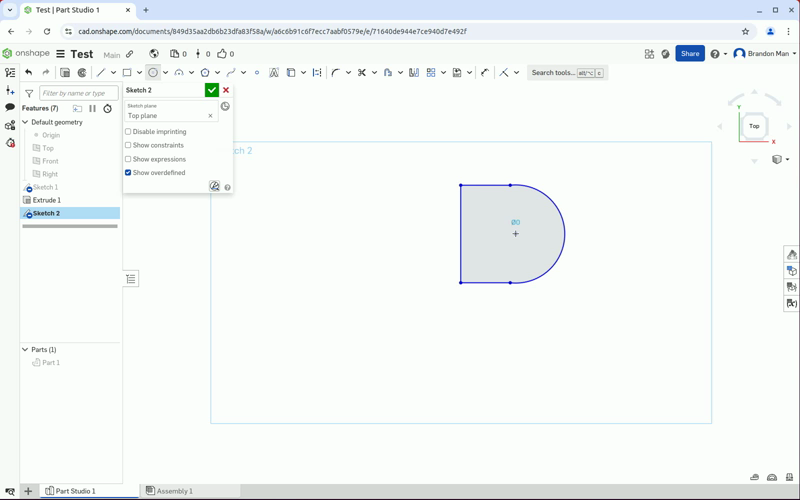
key_up(shift)
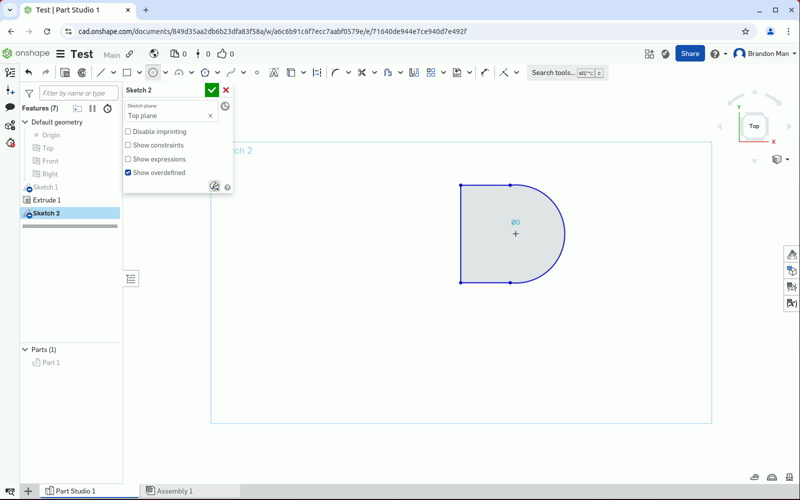
mouse_move(552, 233)
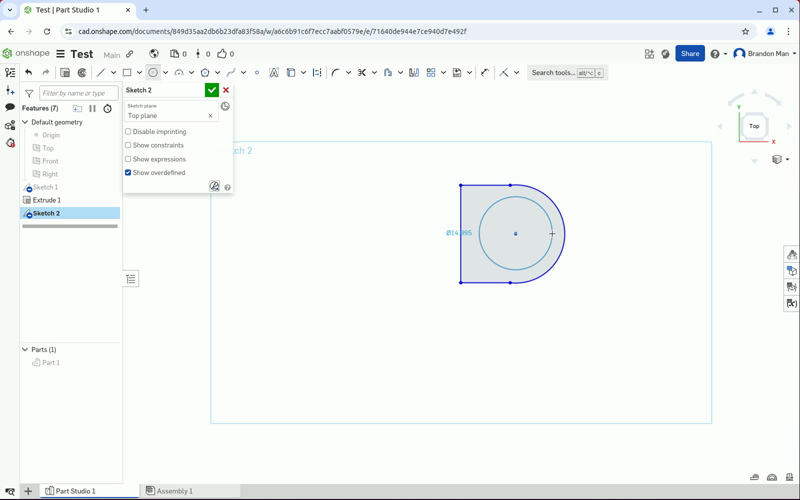
click(552, 233)
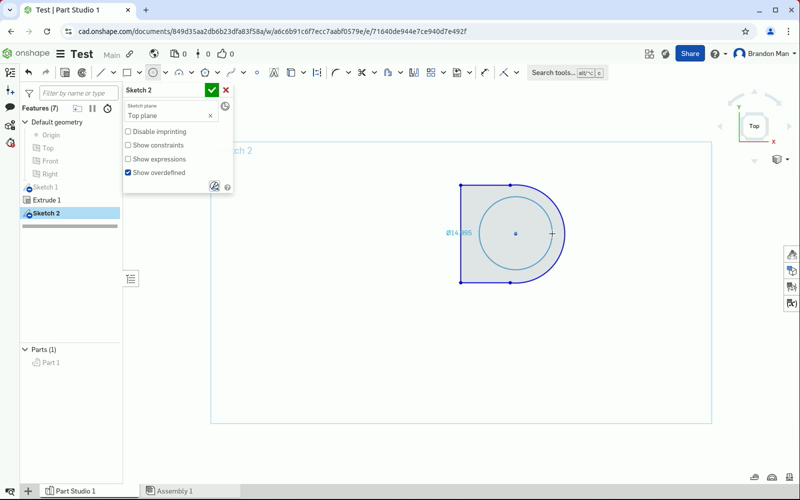
key(esc)
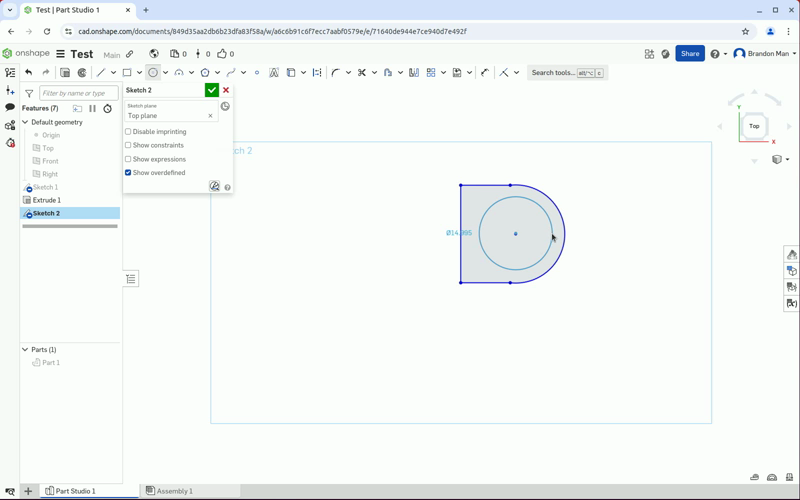
mouse_move(471, 270)
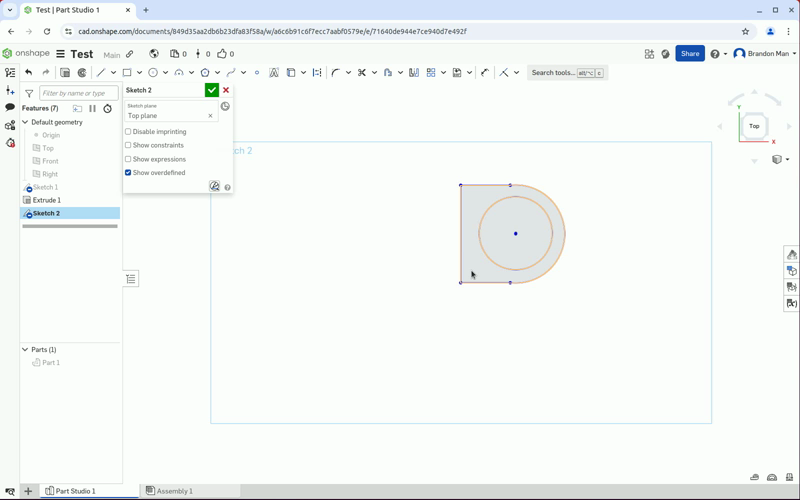
click(471, 270)
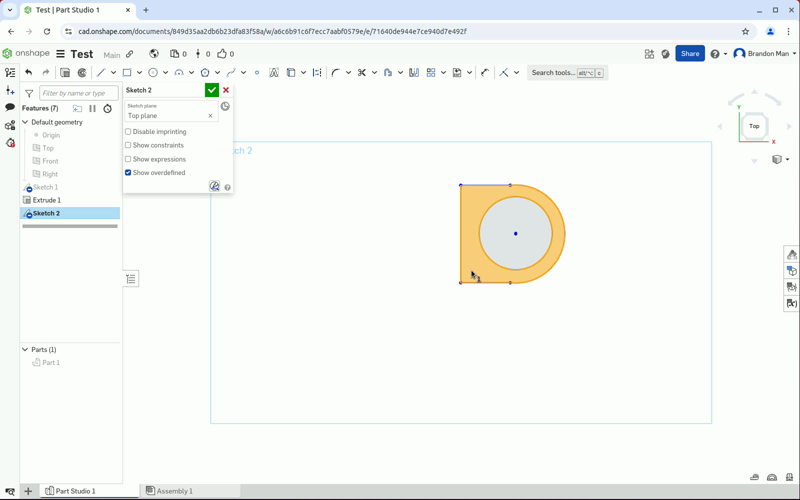
mouse_move(73, 352)
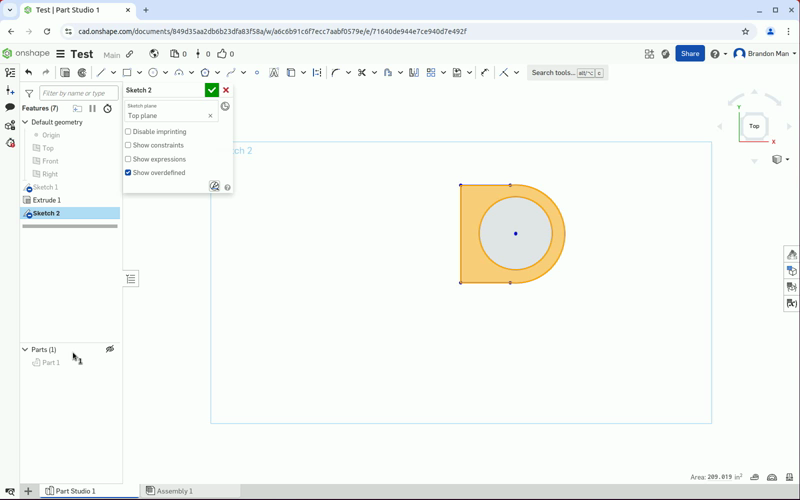
key(shift+y)
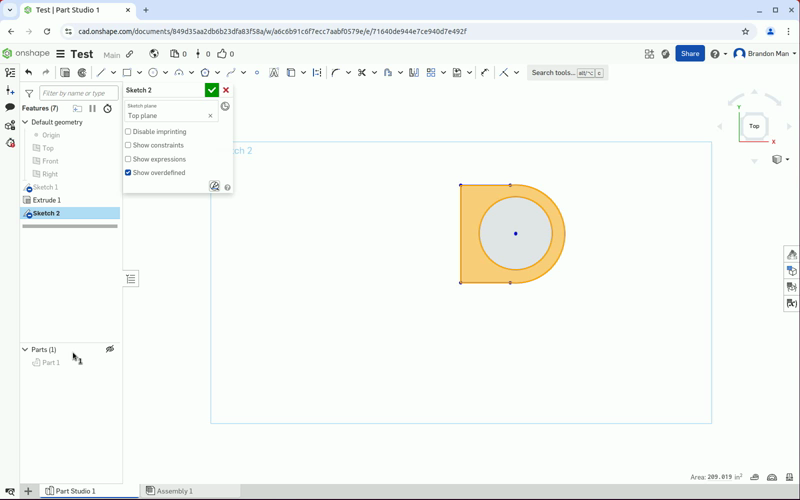
key(shift+e)
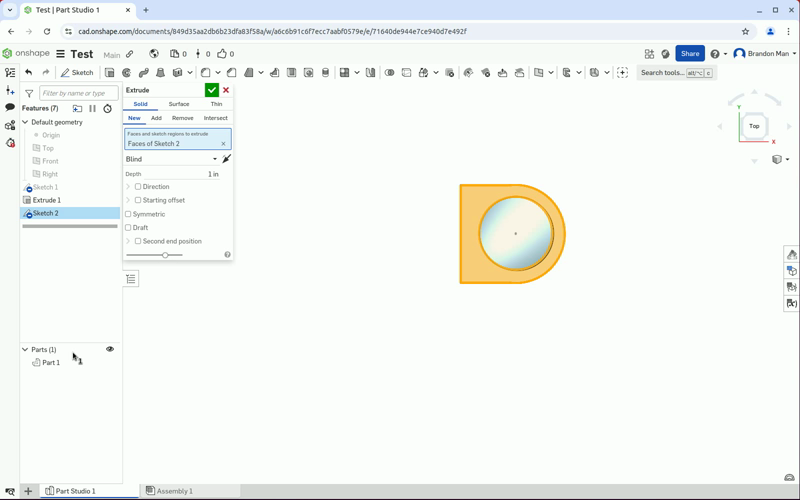
mouse_move(143, 106)
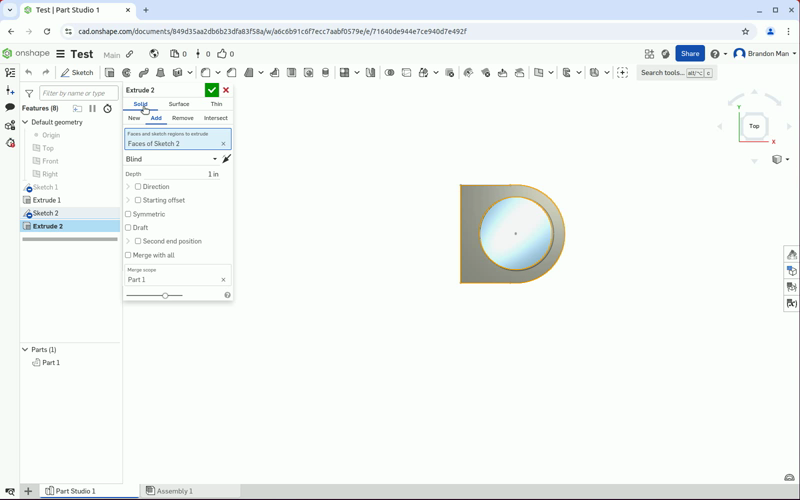
click(143, 106)
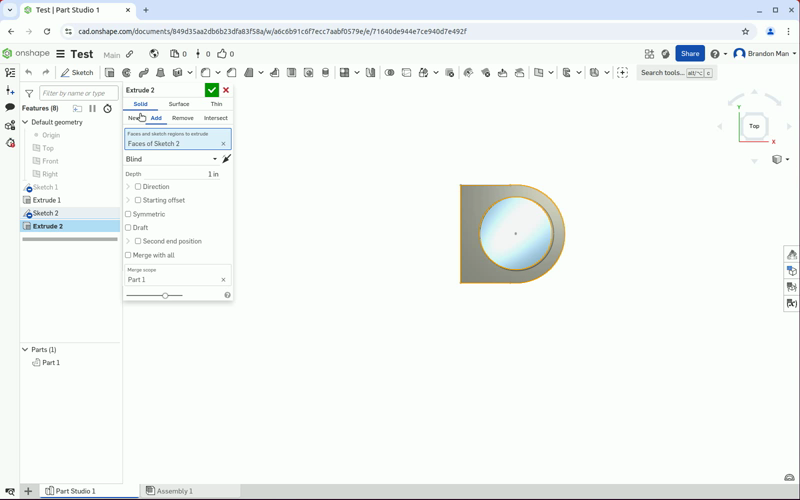
mouse_move(137, 120)
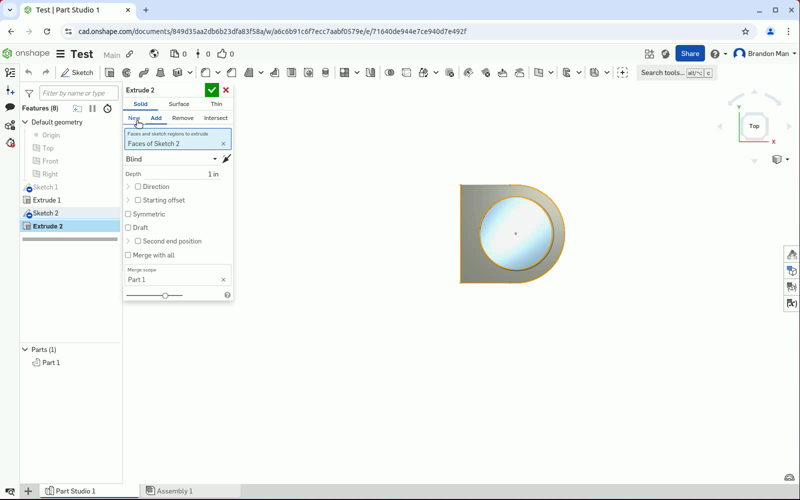
click(137, 120)
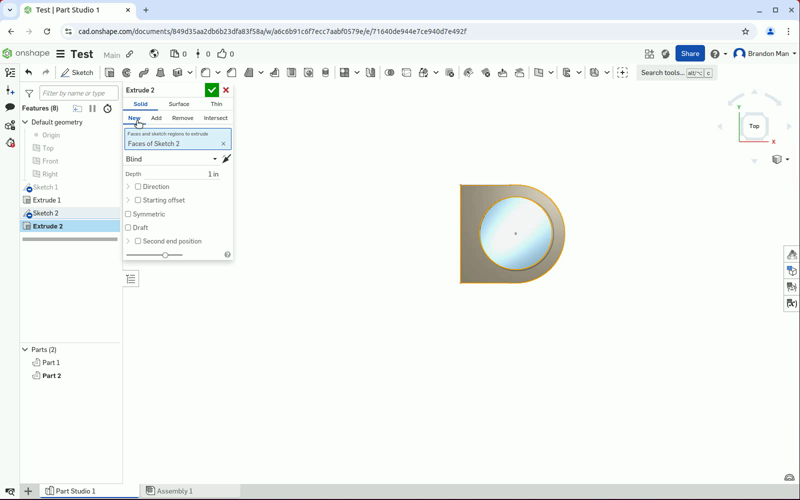
key(tab, 4)
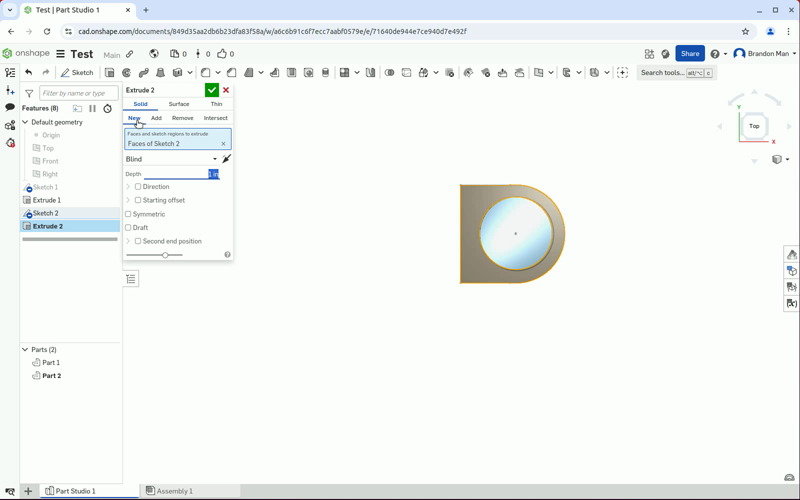
text(23.108)
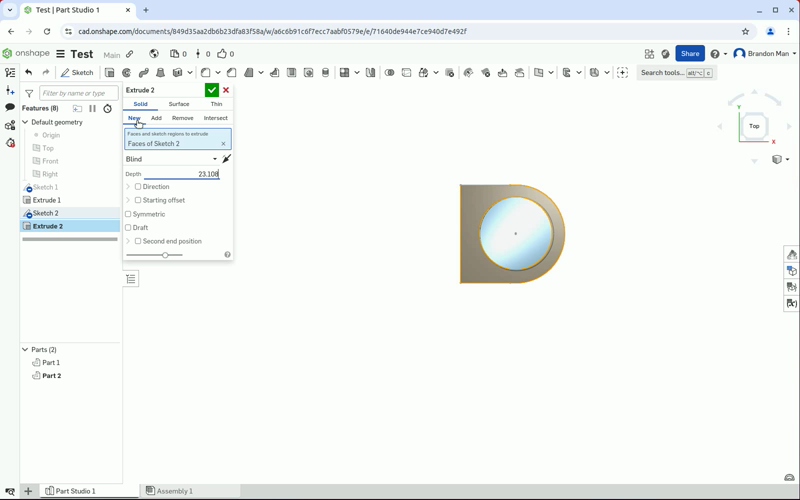
key(enter)
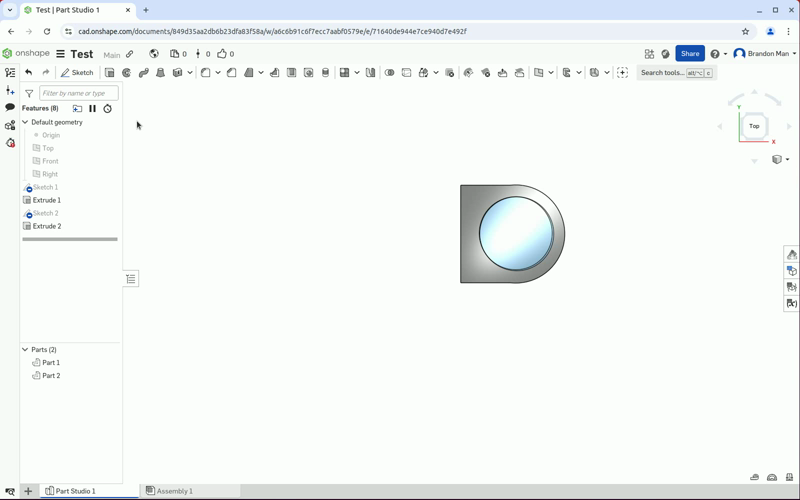
key(shift+h)
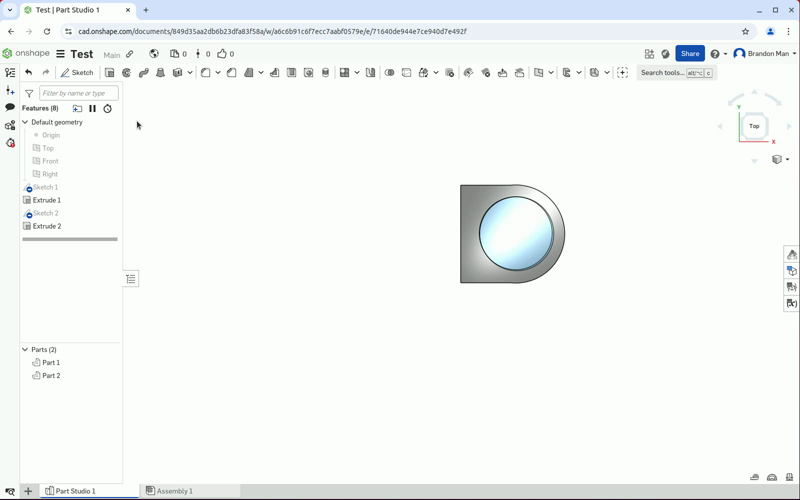
key(shift+h)
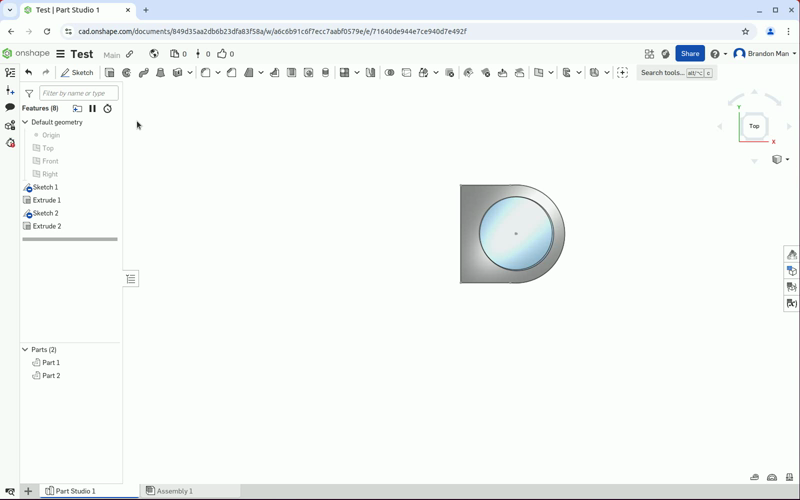
key(shift+7)
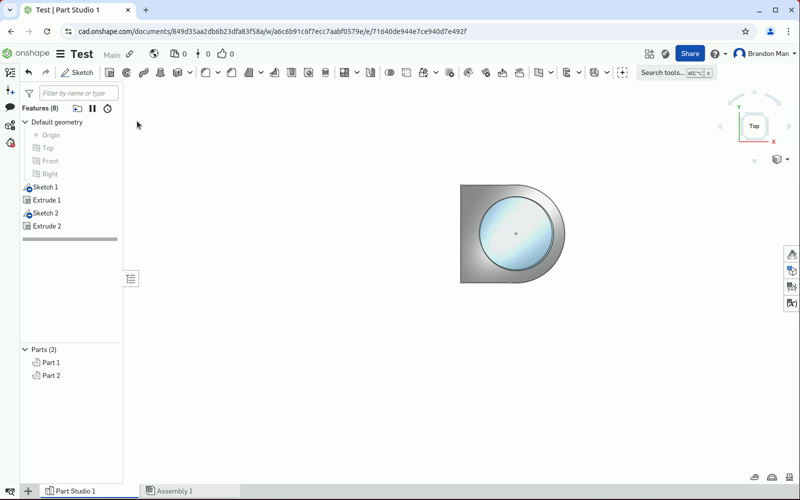
key(up, 3)
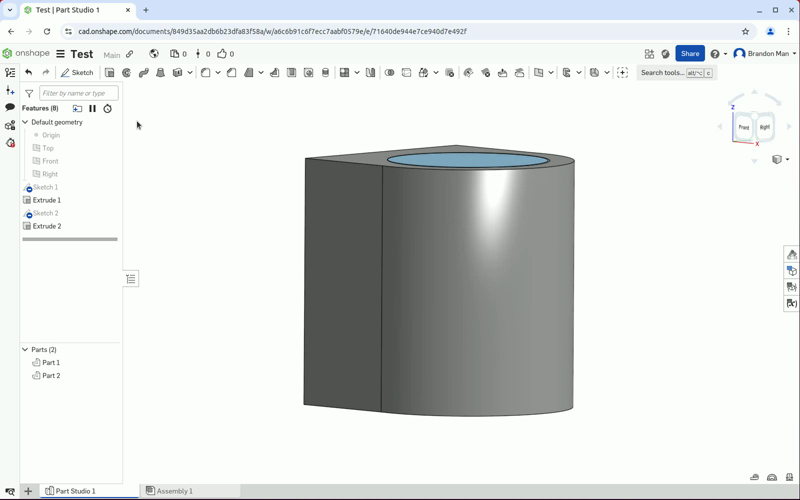
key(left, 3)
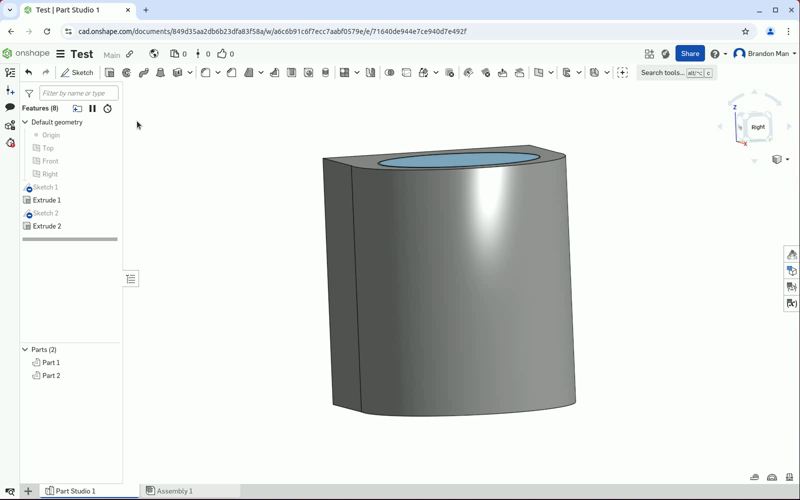
key(right, 3)
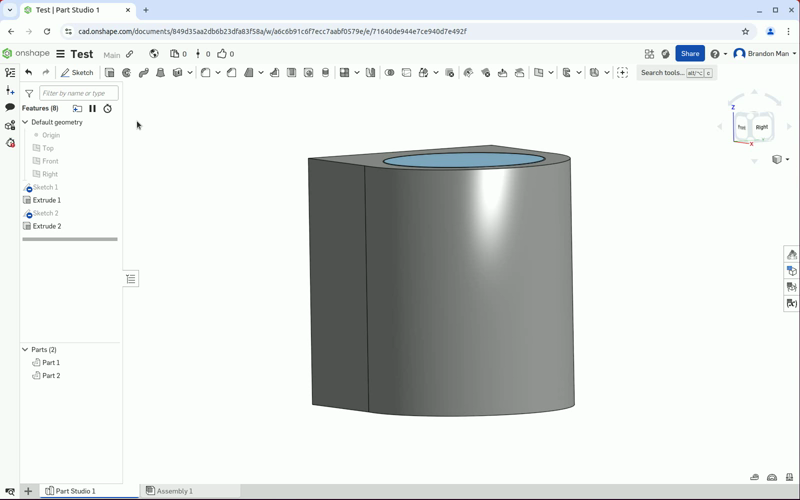
key(down, 3)
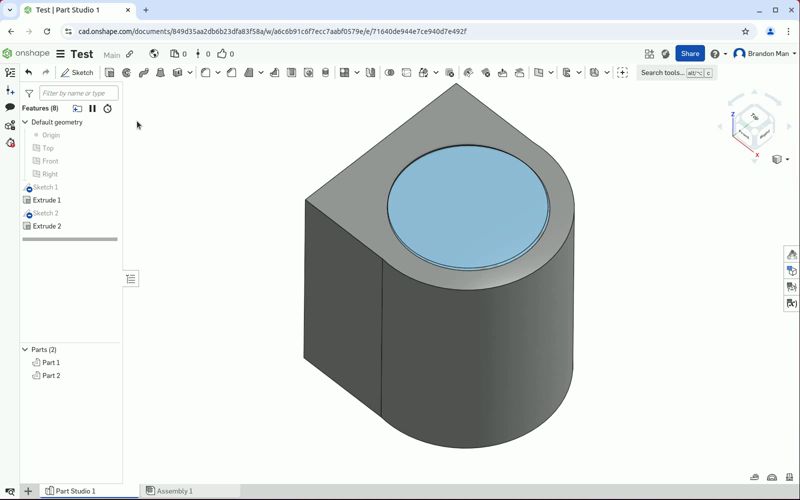
mouse_move(73, 189)
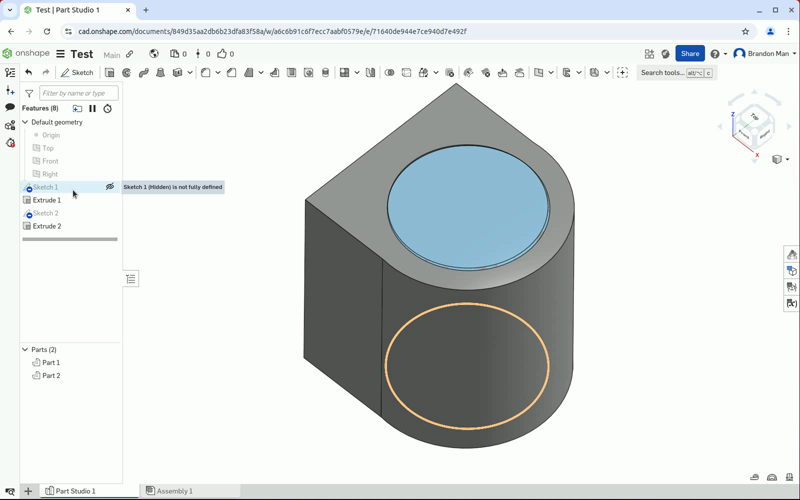
click(73, 189)